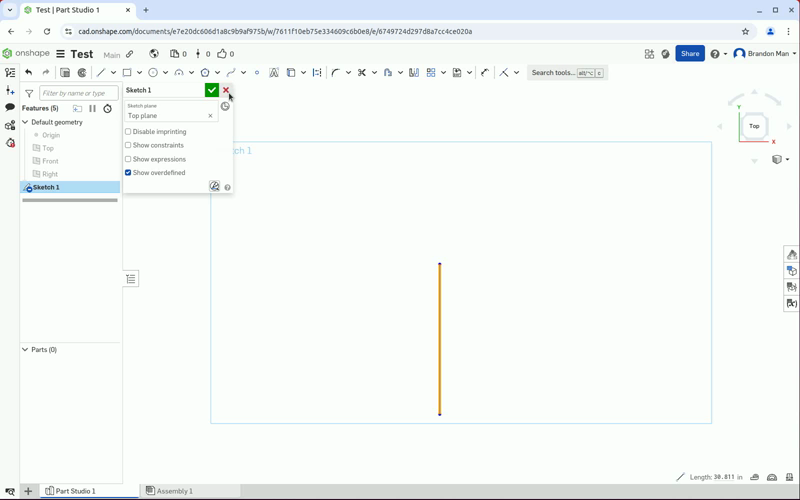
key(shift+h)
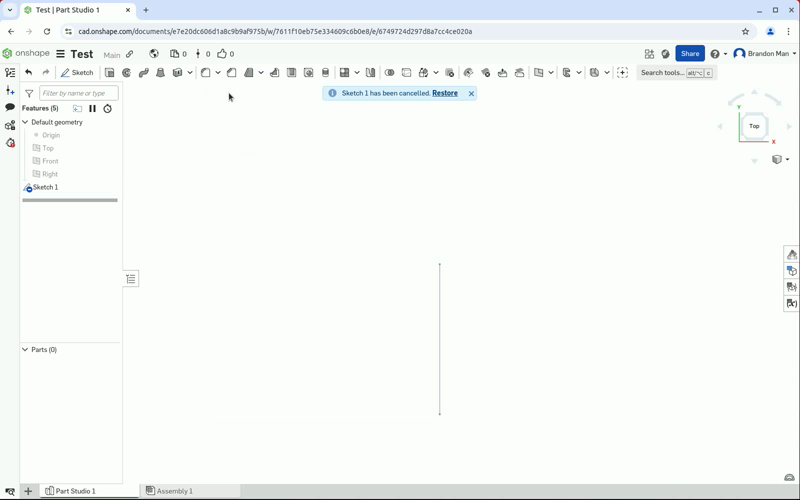
key(shift+s)
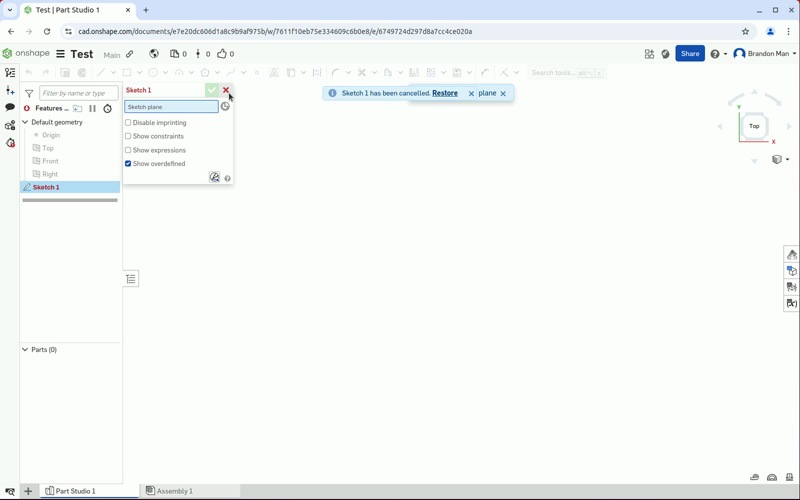
mouse_move(73, 150)
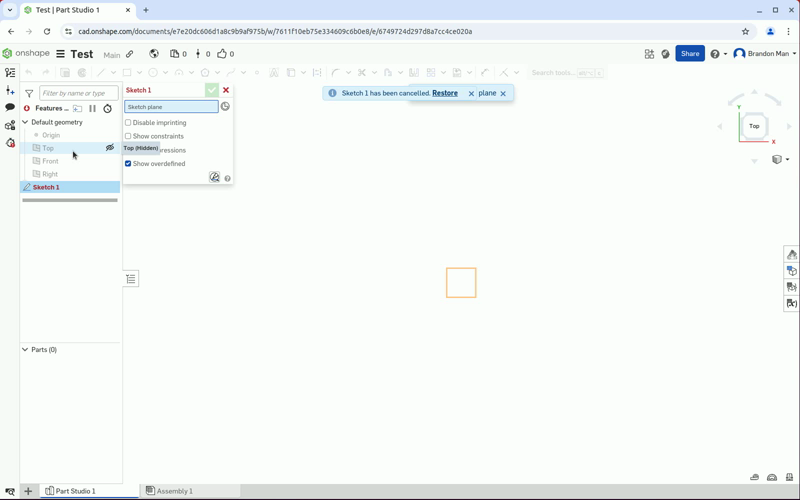
click(73, 150)
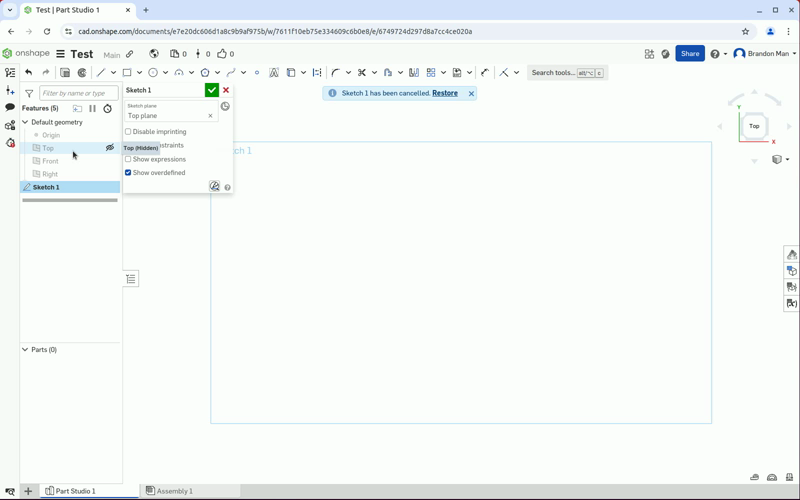
mouse_move(73, 352)
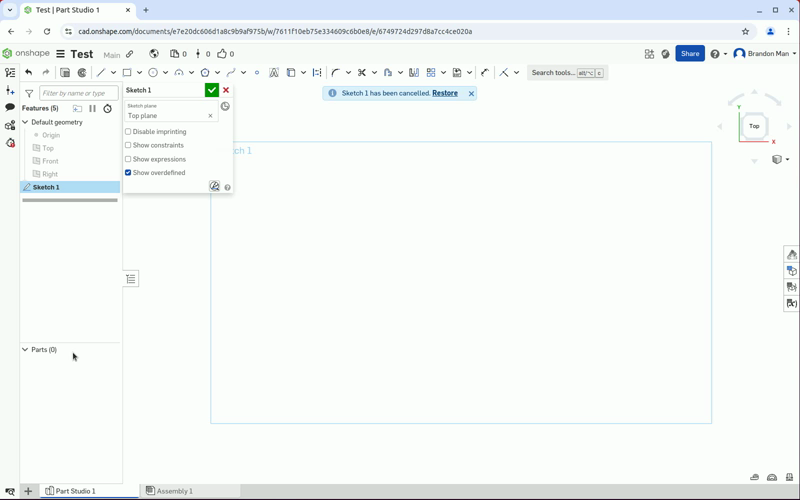
key(y)
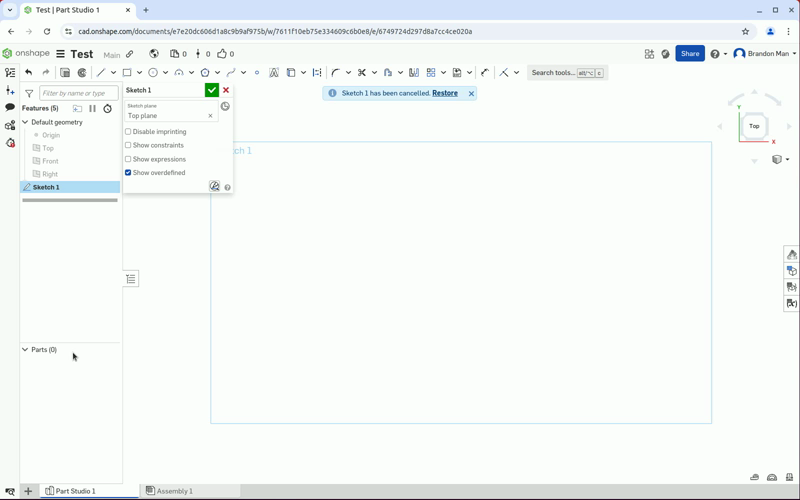
key(l)
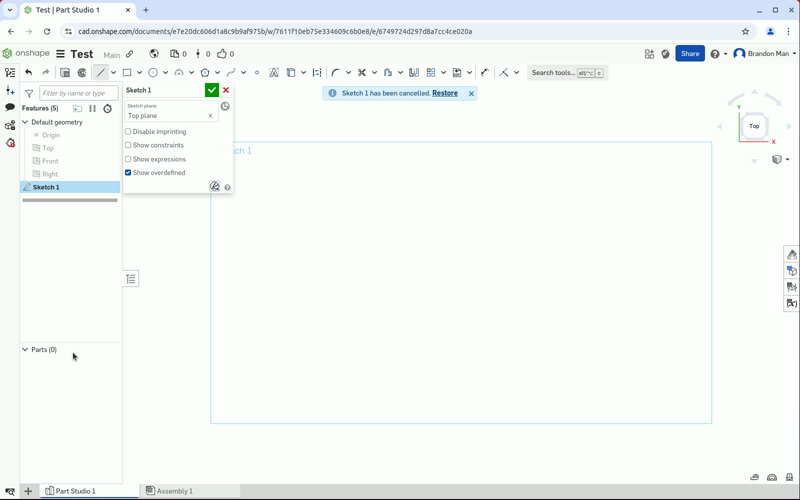
key_down(shift)
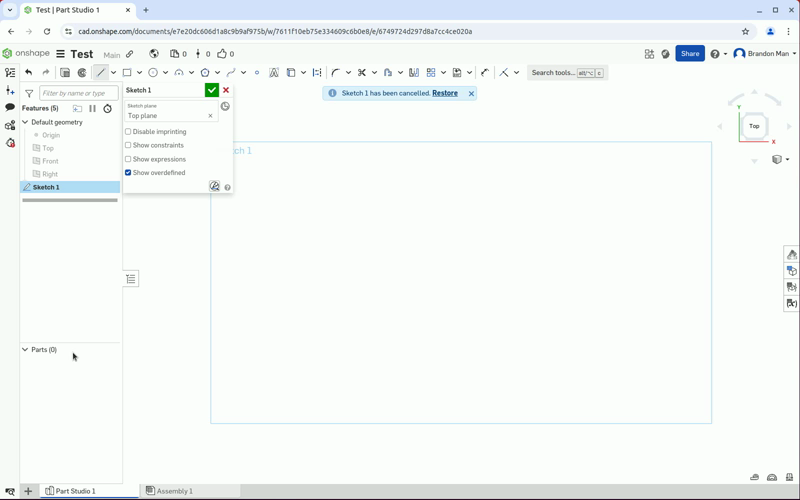
mouse_move(365, 349)
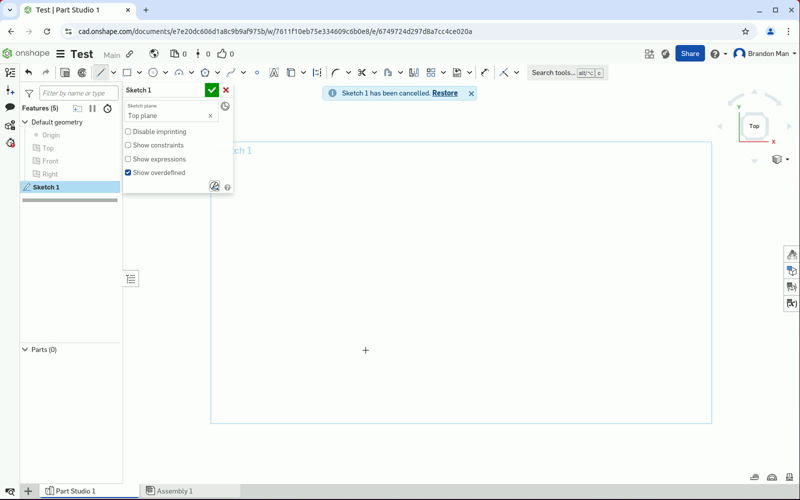
click(365, 349)
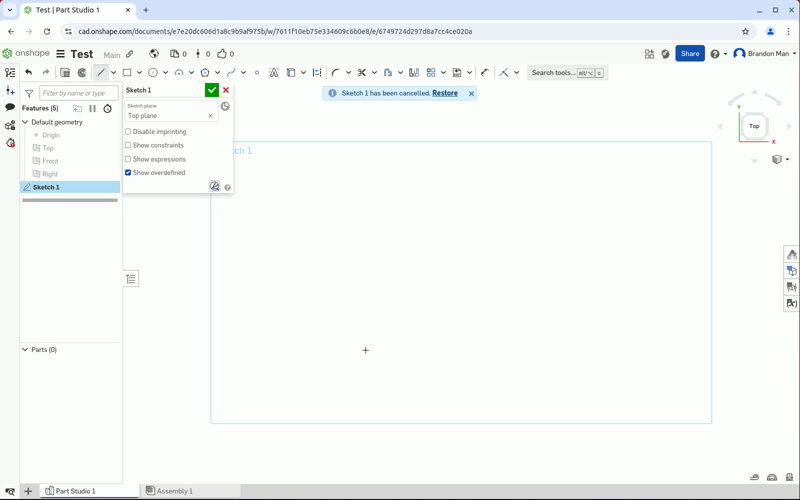
key_up(shift)
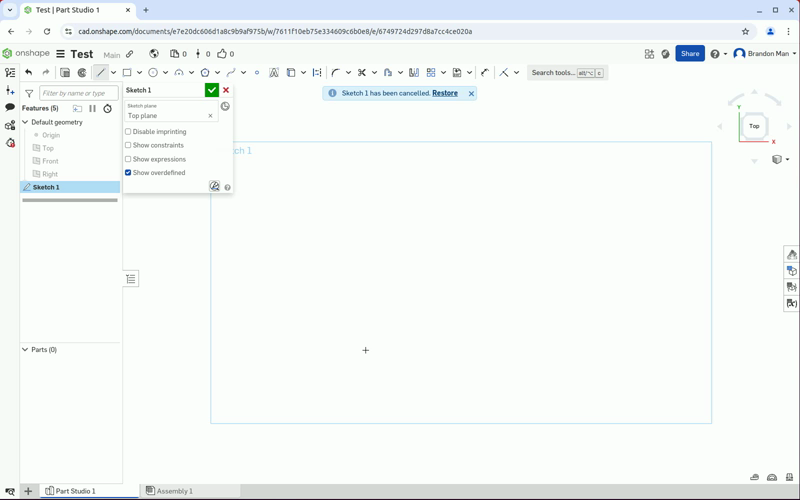
key_down(shift)
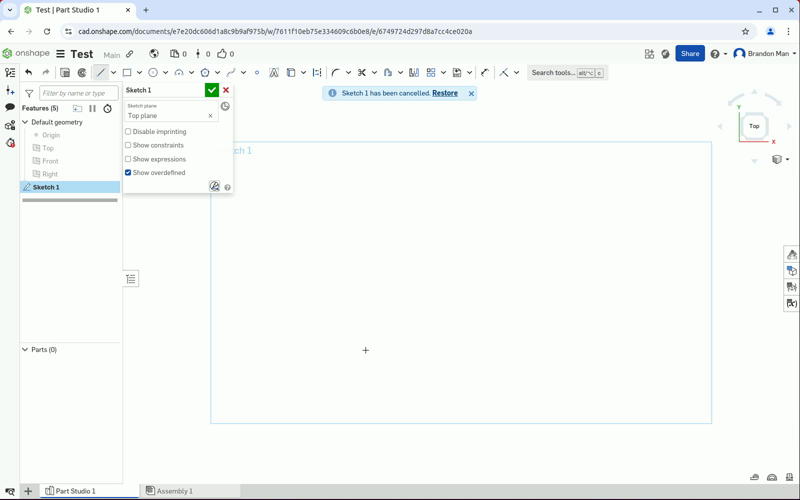
mouse_move(555, 349)
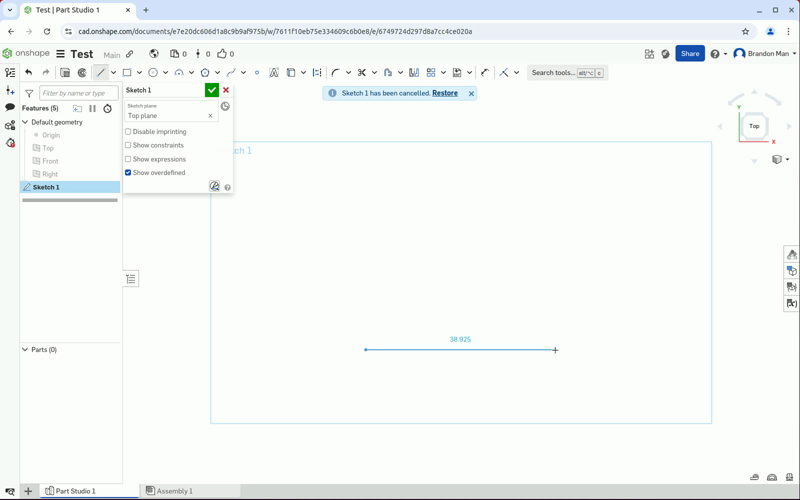
click(555, 349)
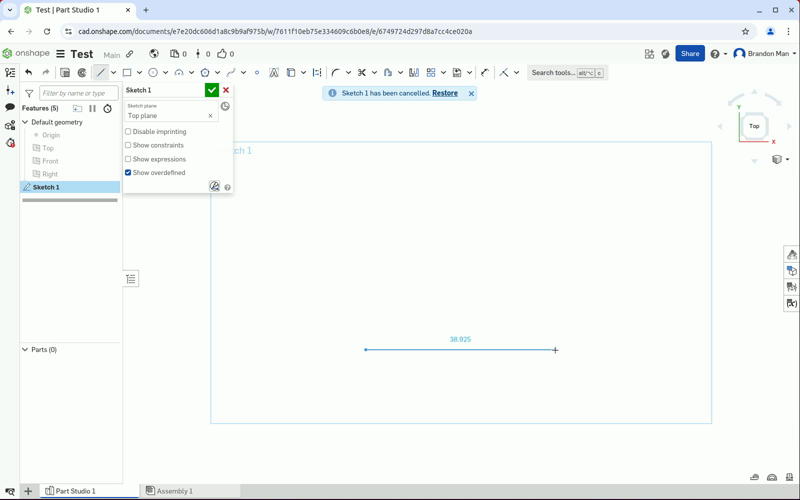
key_up(shift)
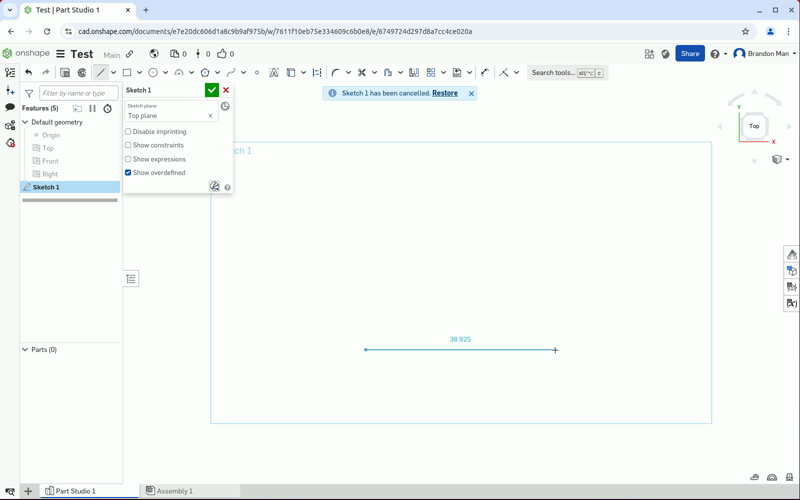
key_down(shift)
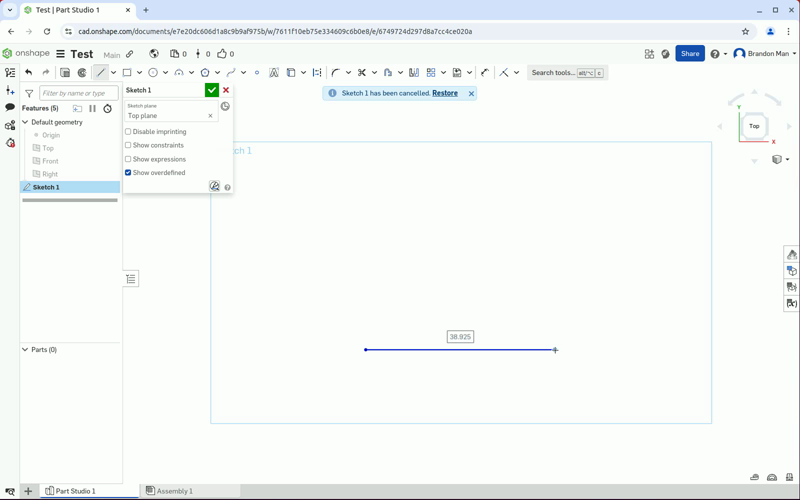
mouse_move(555, 170)
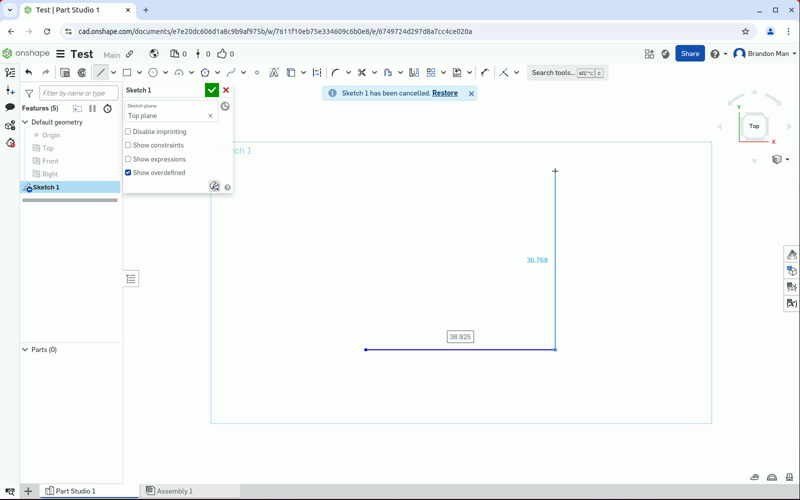
click(555, 170)
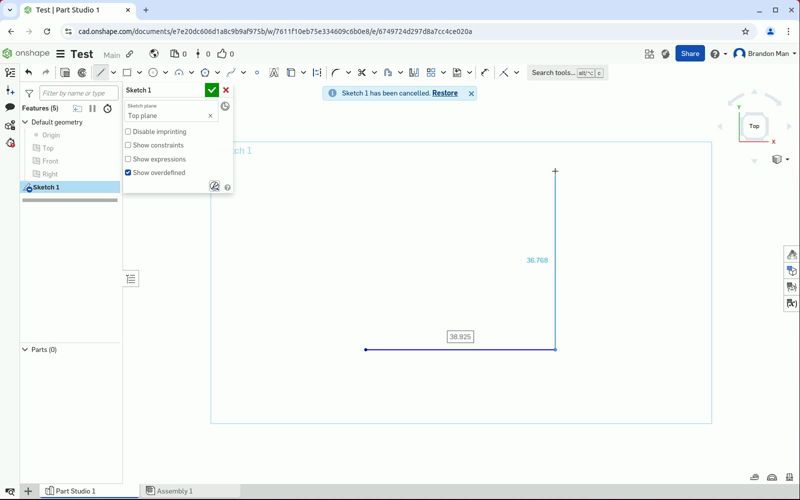
key_up(shift)
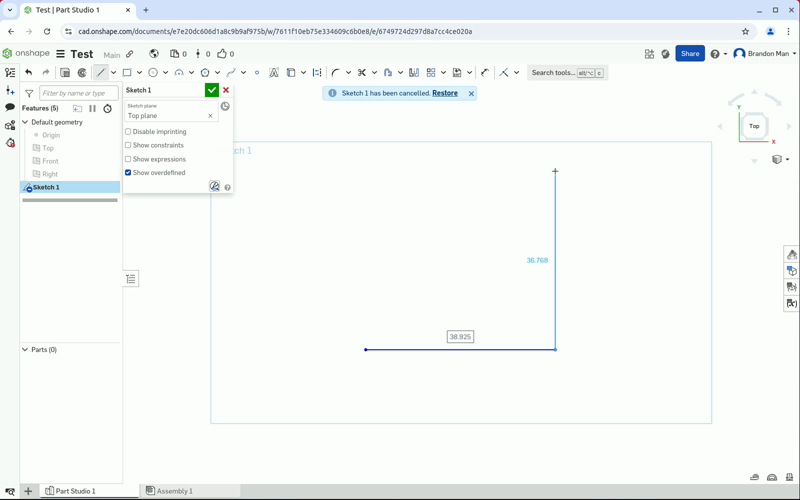
key_down(shift)
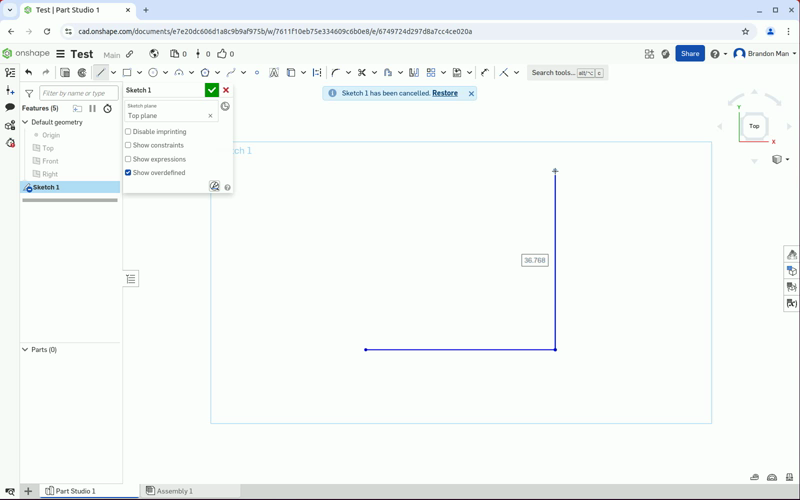
mouse_move(365, 170)
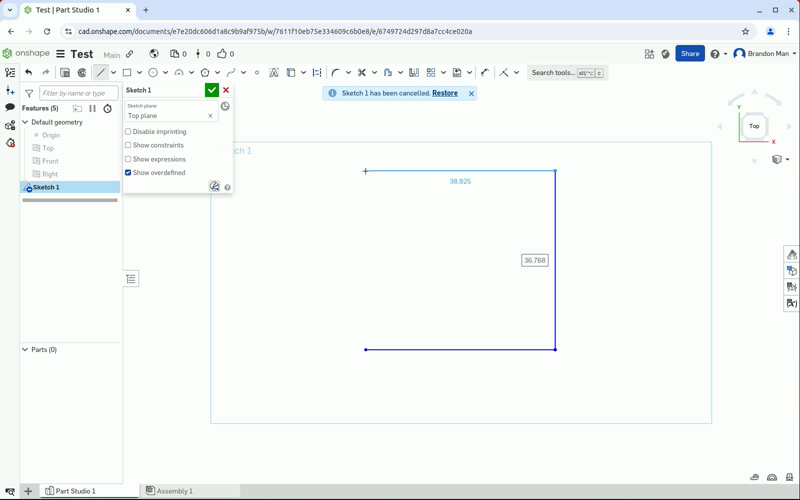
click(365, 170)
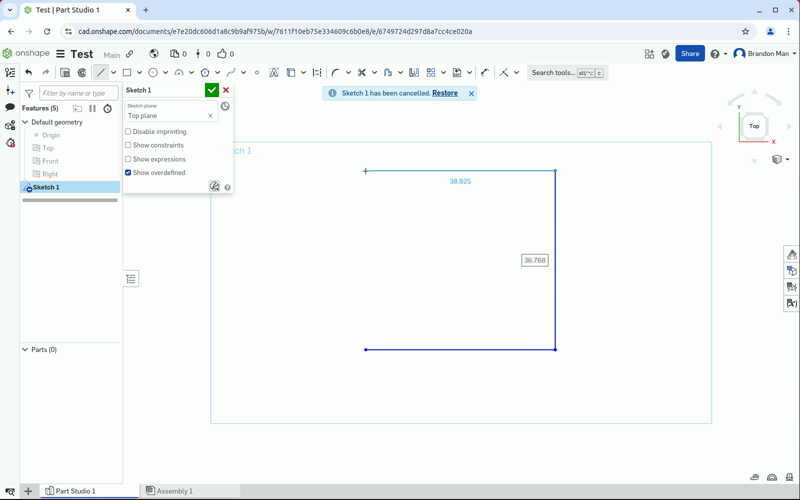
key_up(shift)
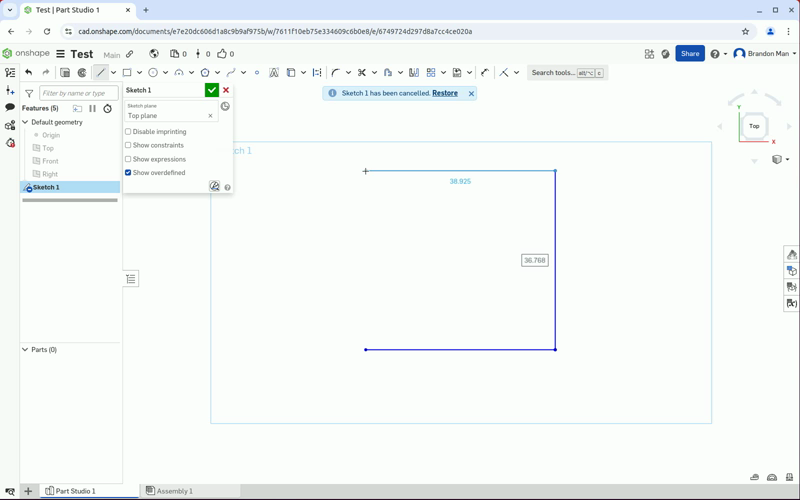
key_down(shift)
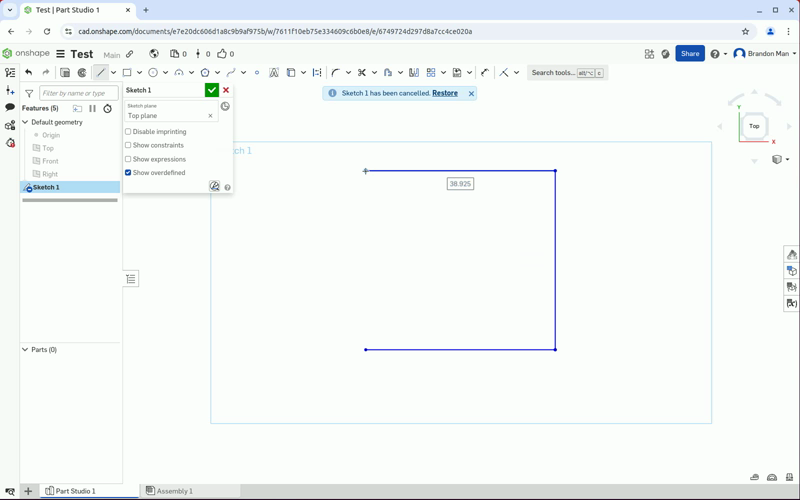
mouse_move(365, 349)
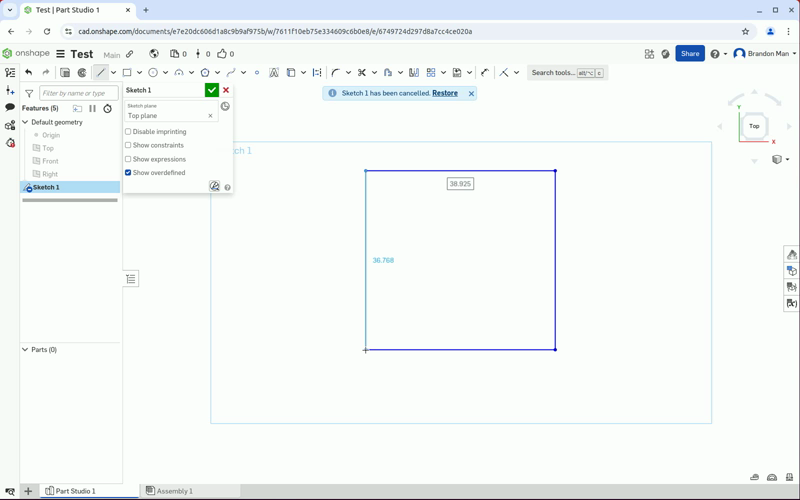
key_up(shift)
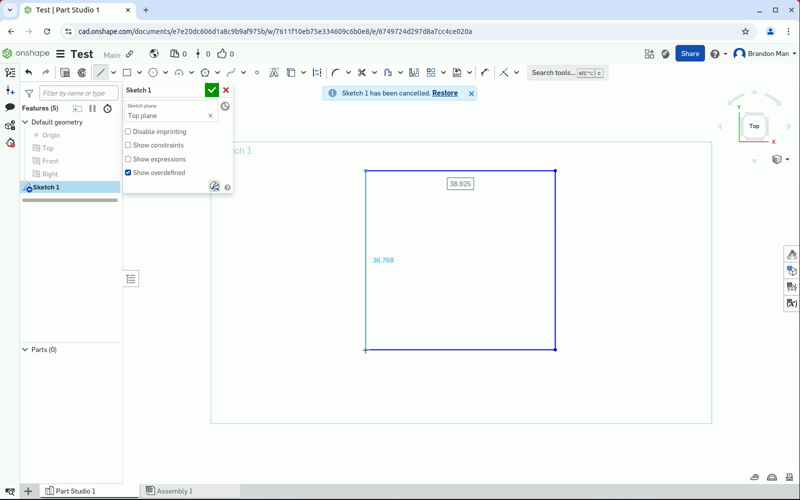
click(365, 349)
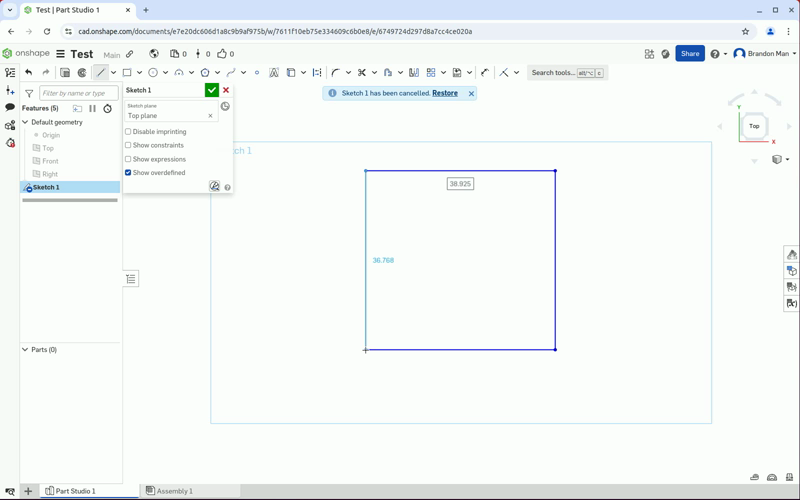
key(esc)
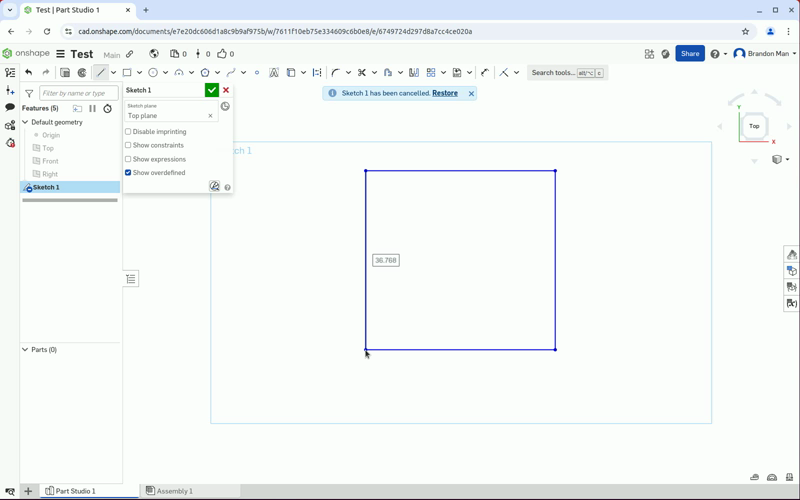
mouse_move(468, 215)
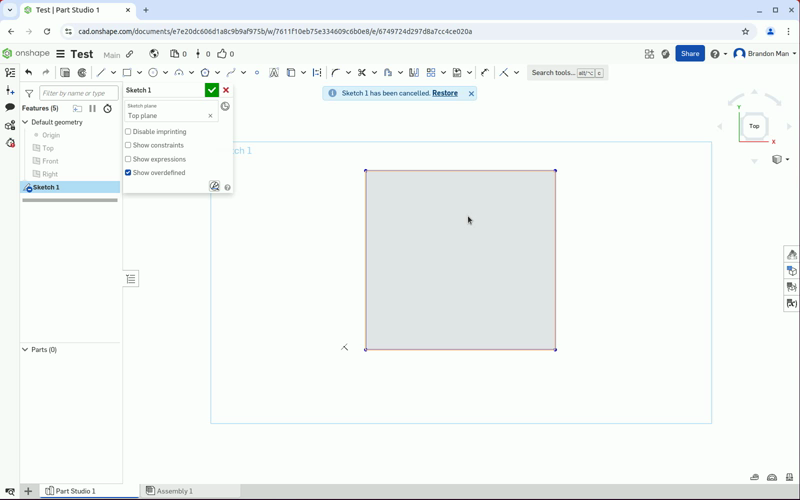
click(468, 215)
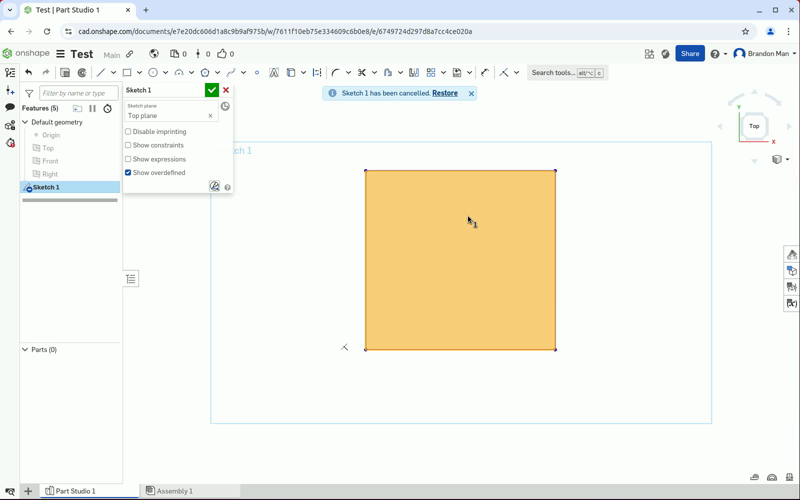
mouse_move(73, 352)
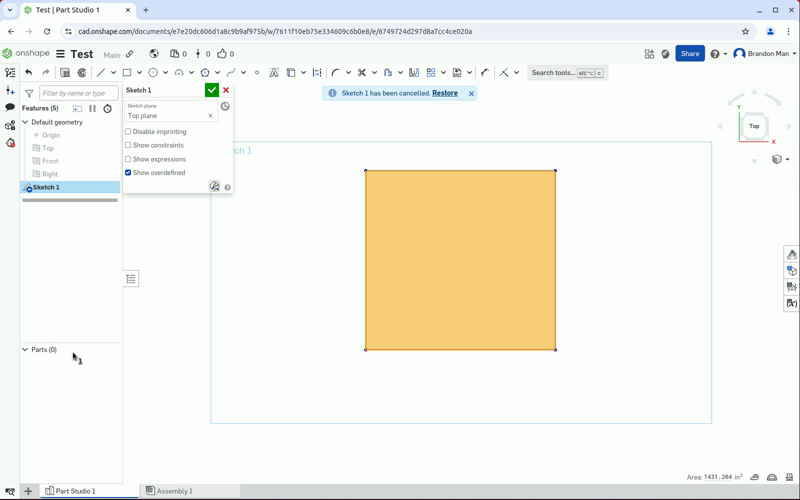
key(shift+y)
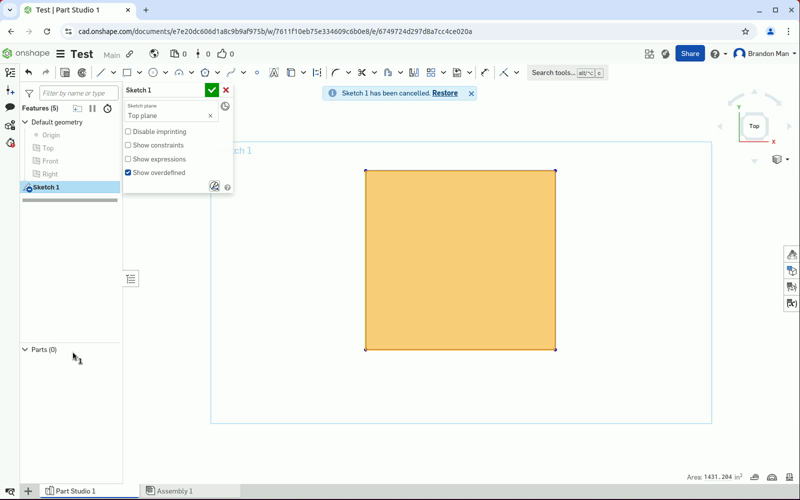
key(shift+e)
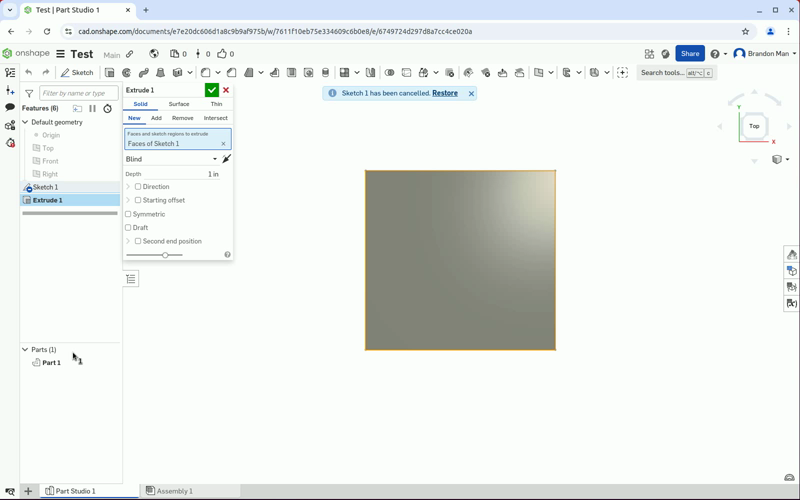
mouse_move(143, 106)
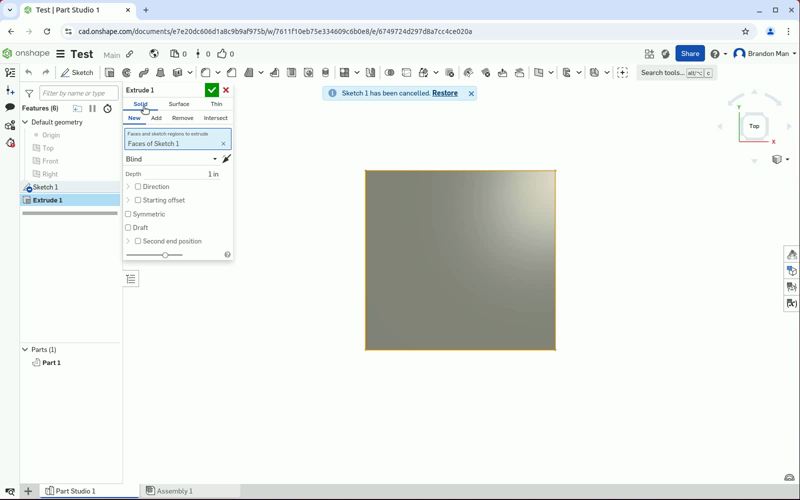
click(143, 106)
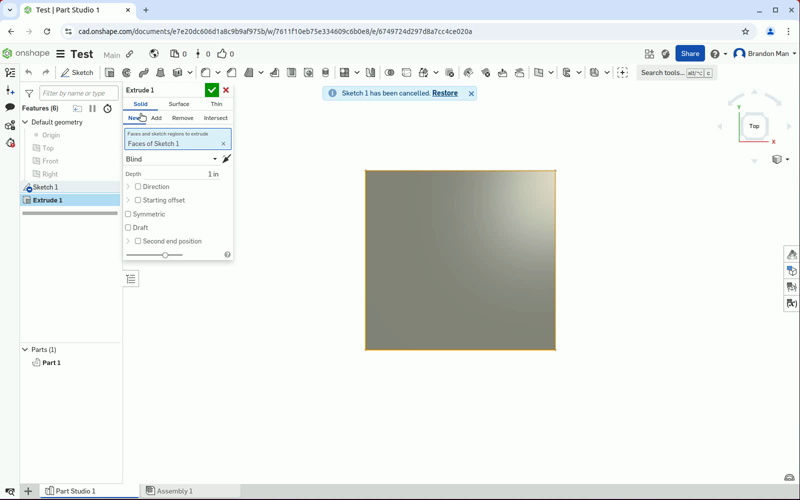
mouse_move(137, 120)
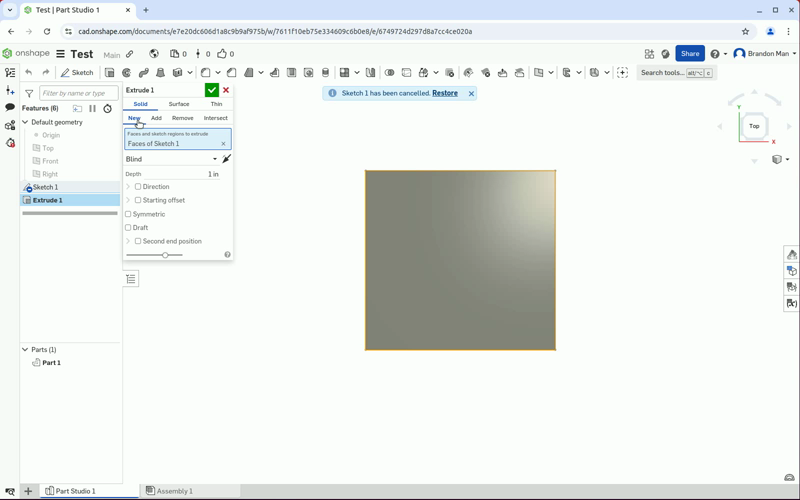
click(137, 120)
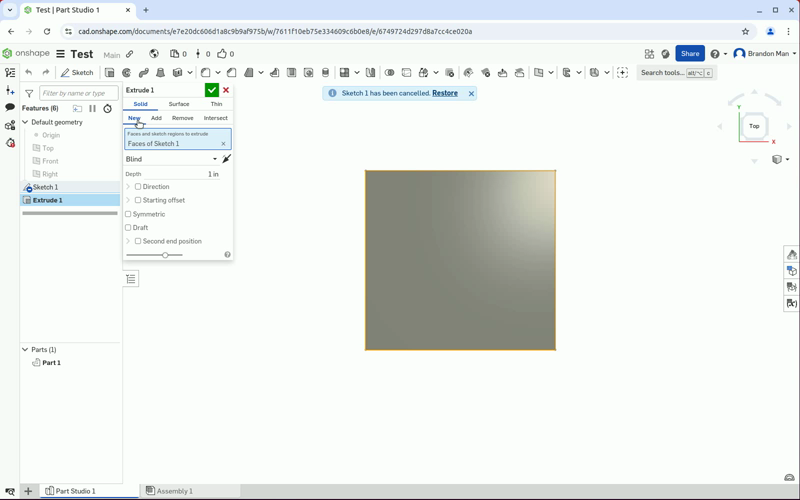
key(tab, 4)
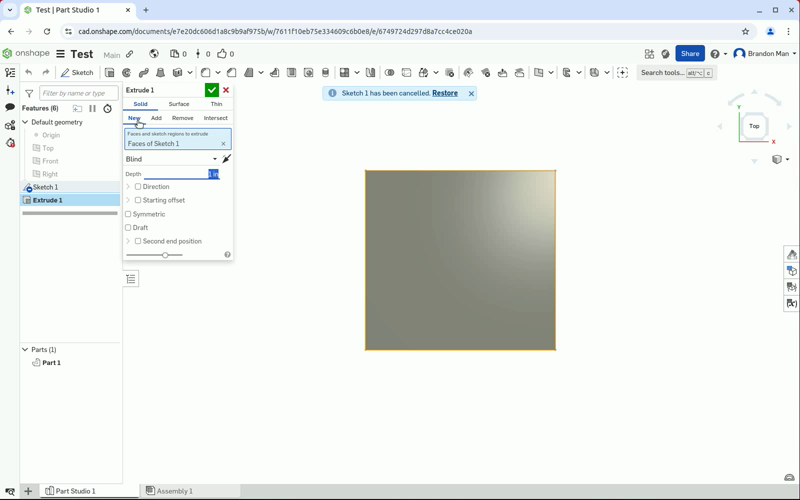
text(-2.166)
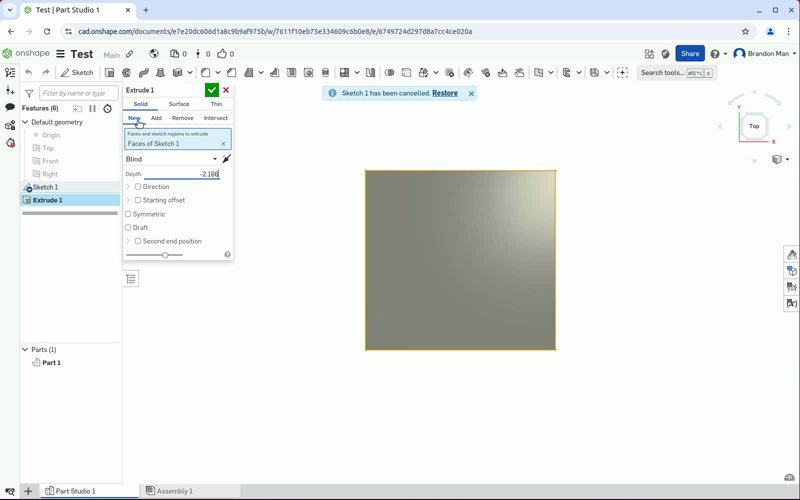
key(enter)
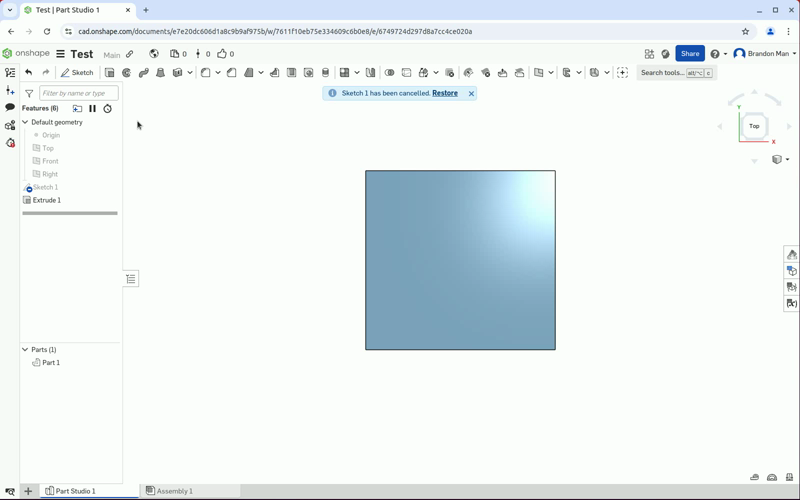
key(shift+h)
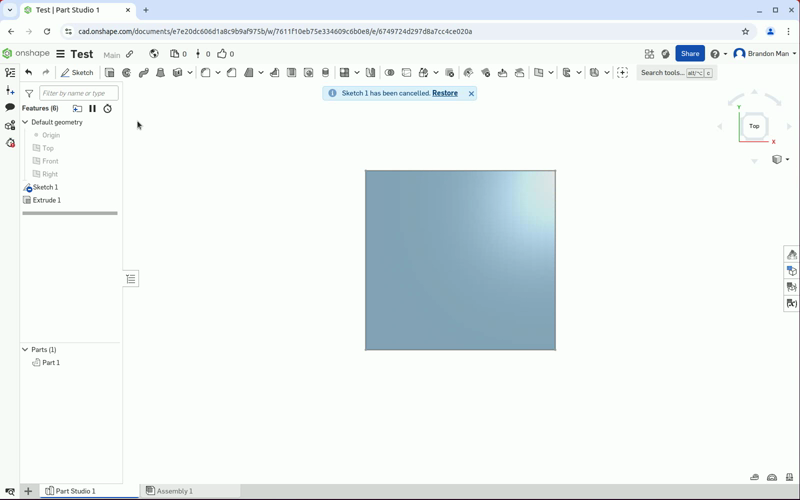
key(shift+h)
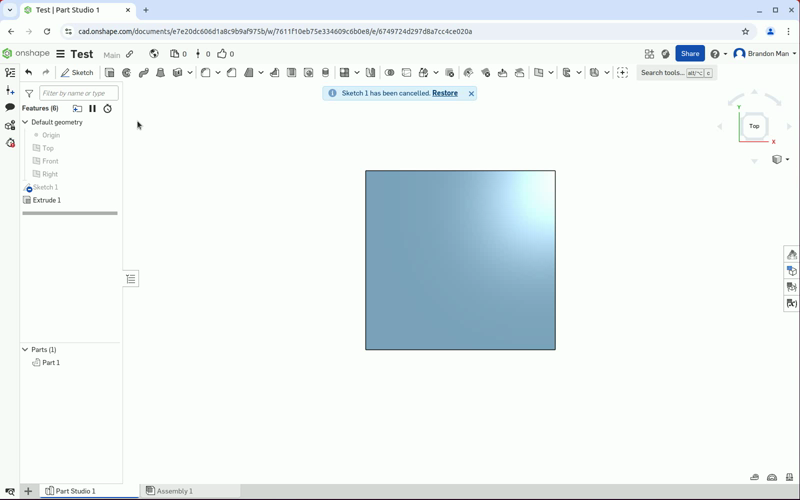
mouse_move(73, 189)
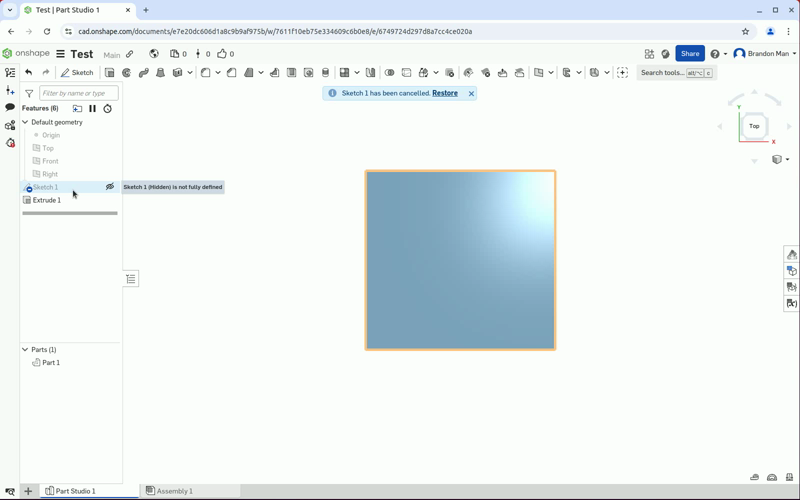
click(73, 189)
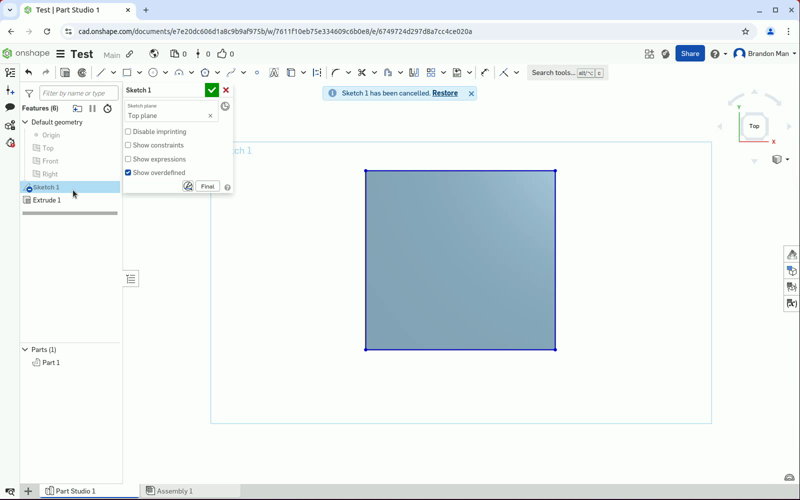
mouse_move(229, 92)
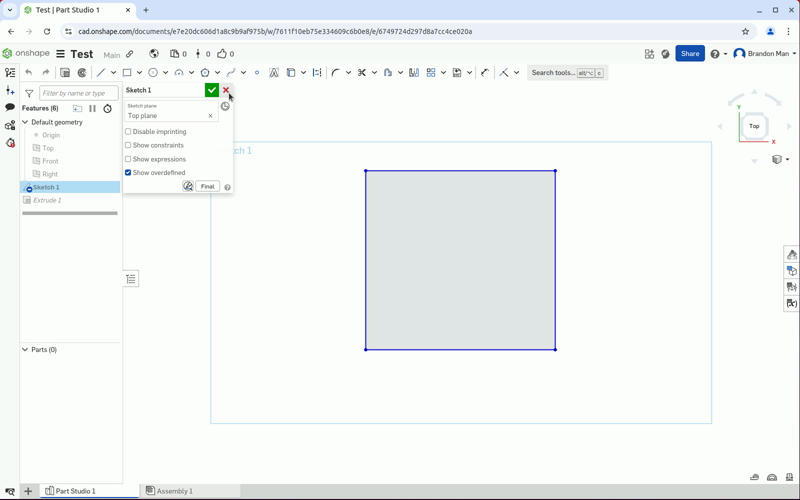
click(229, 92)
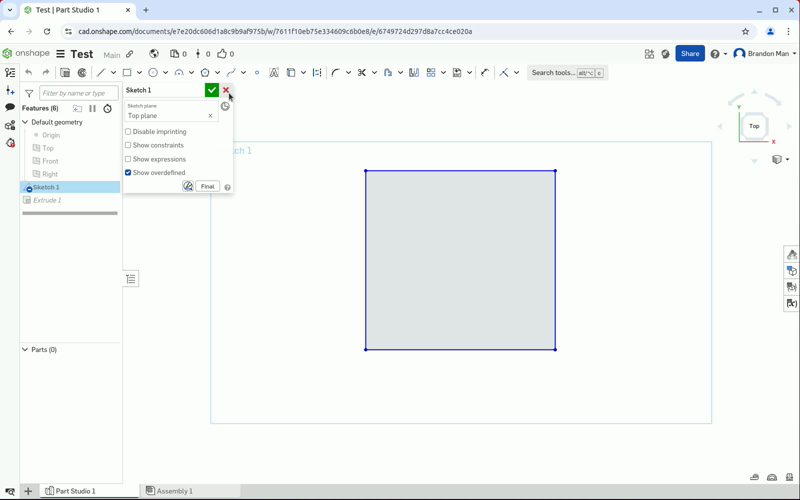
key(shift+s)
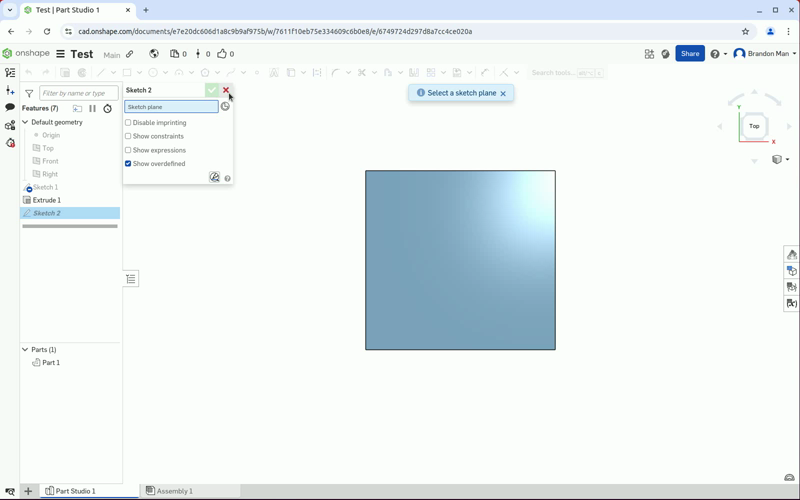
mouse_move(73, 150)
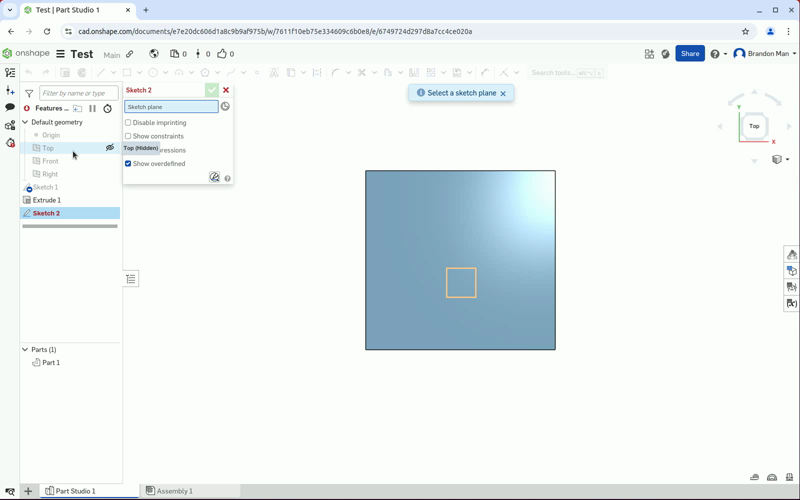
click(73, 150)
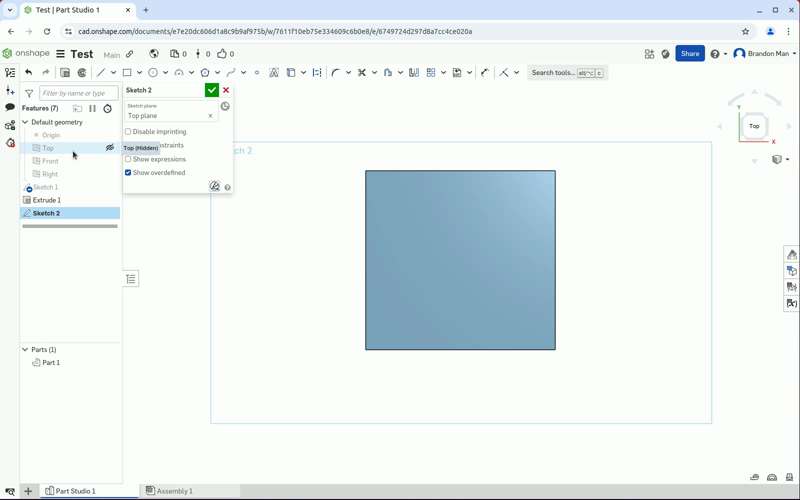
mouse_move(73, 352)
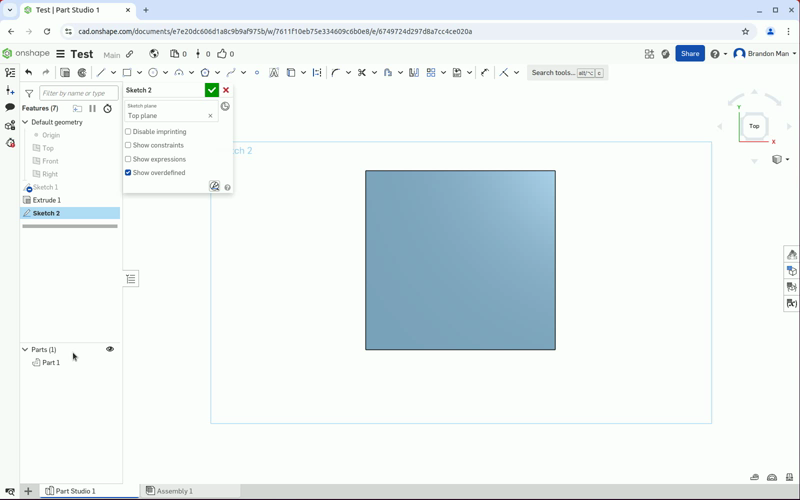
key(y)
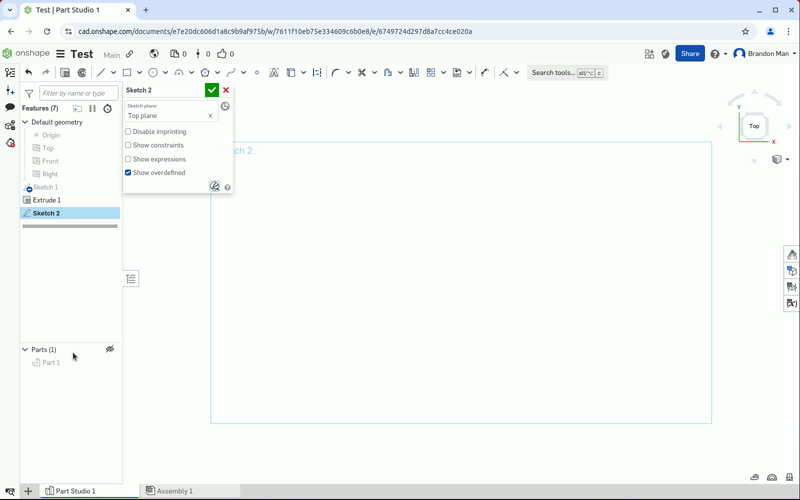
key(l)
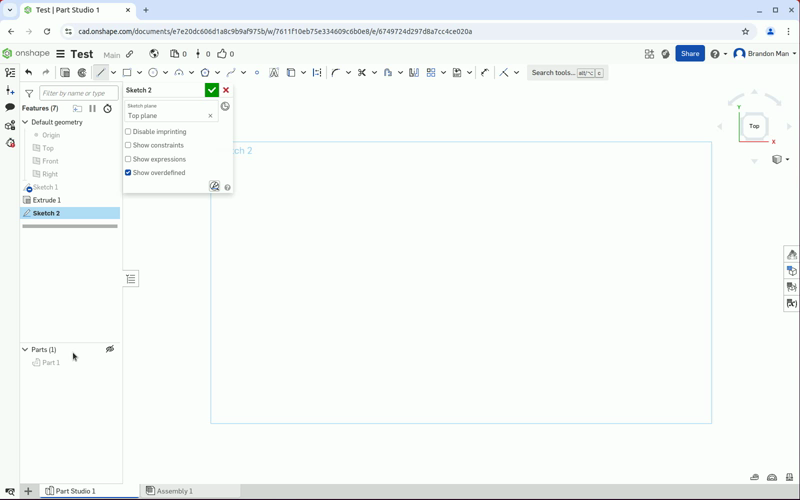
key_down(shift)
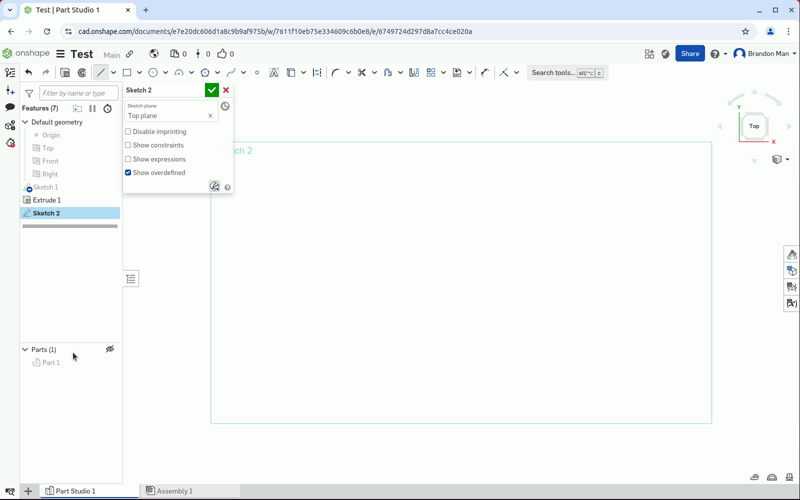
mouse_move(365, 395)
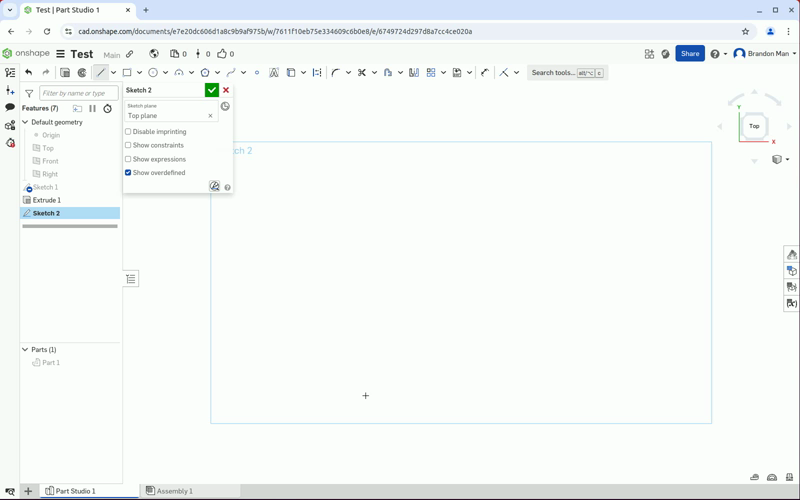
click(365, 395)
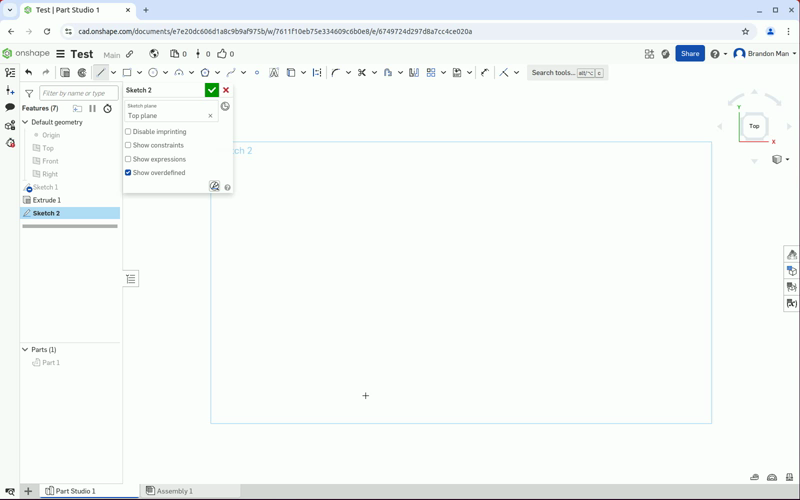
key_up(shift)
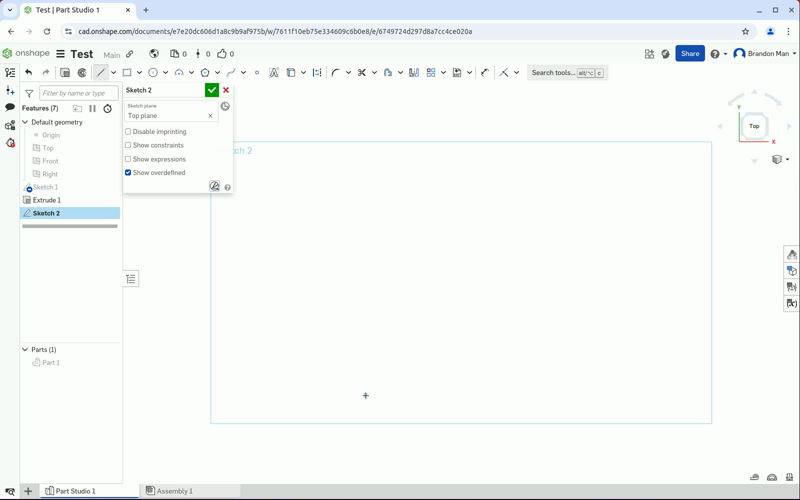
key_down(shift)
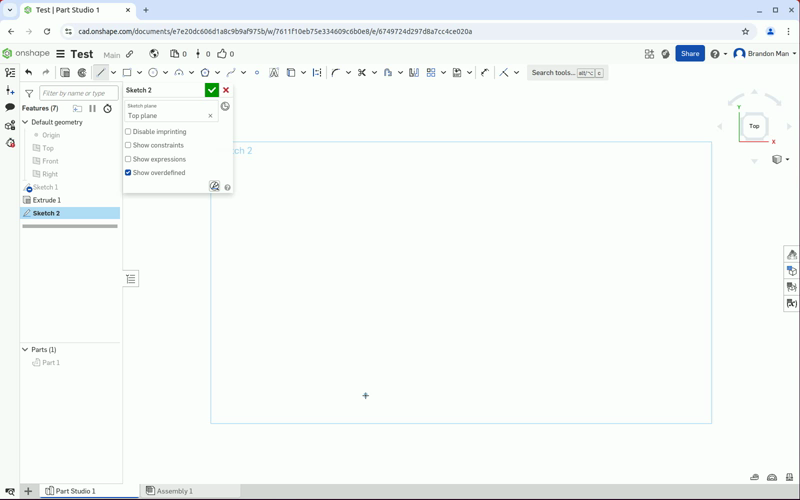
mouse_move(555, 395)
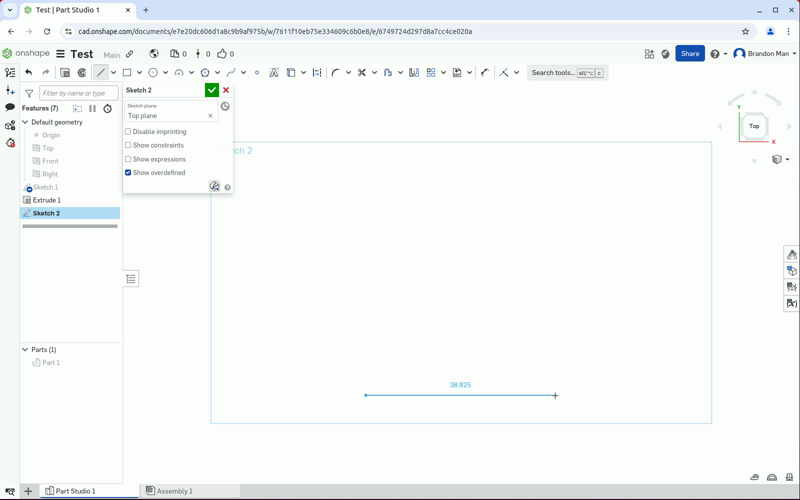
click(555, 395)
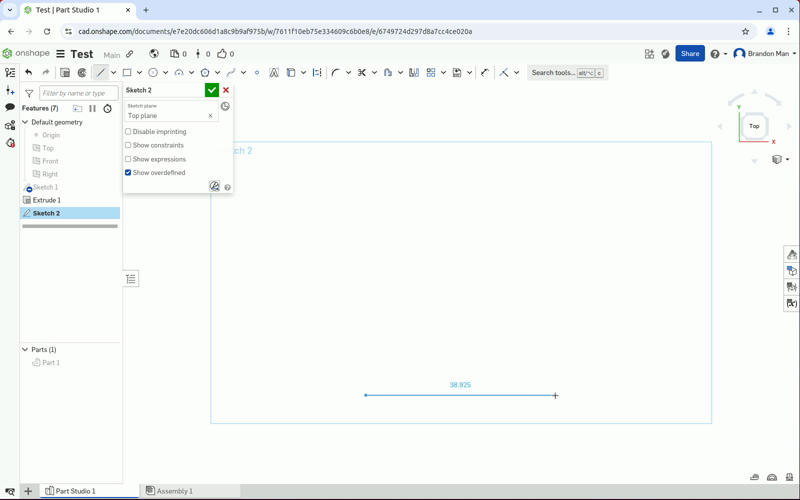
key_up(shift)
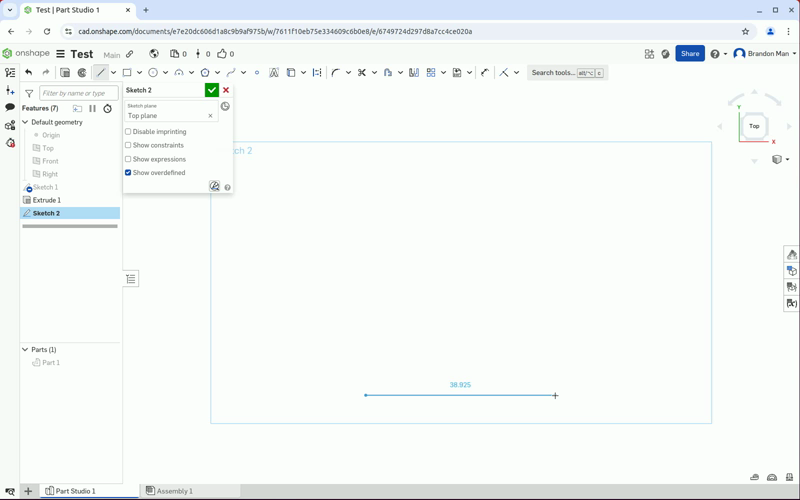
key_down(shift)
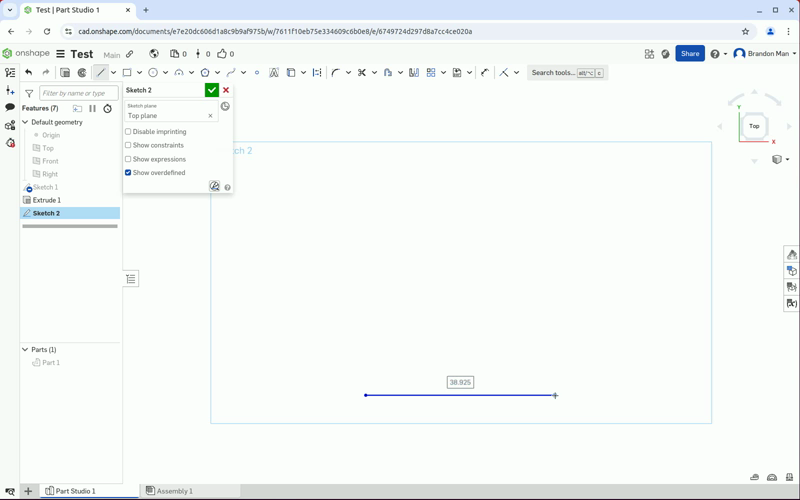
mouse_move(585, 395)
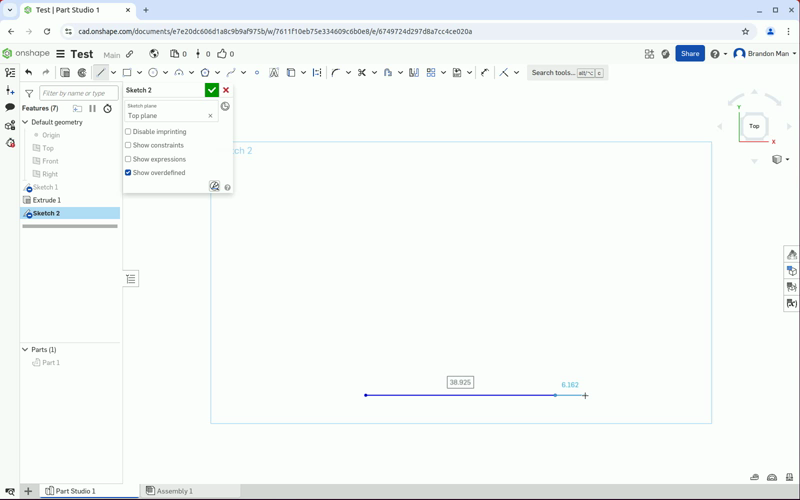
mouse_move(555, 349)
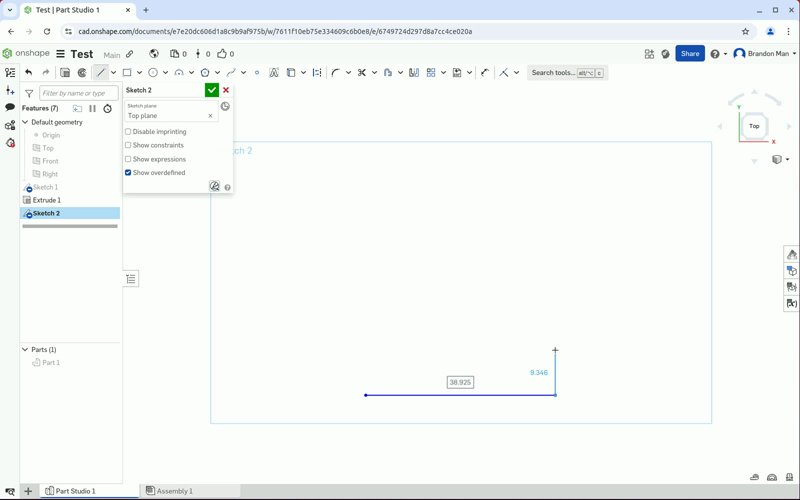
click(555, 349)
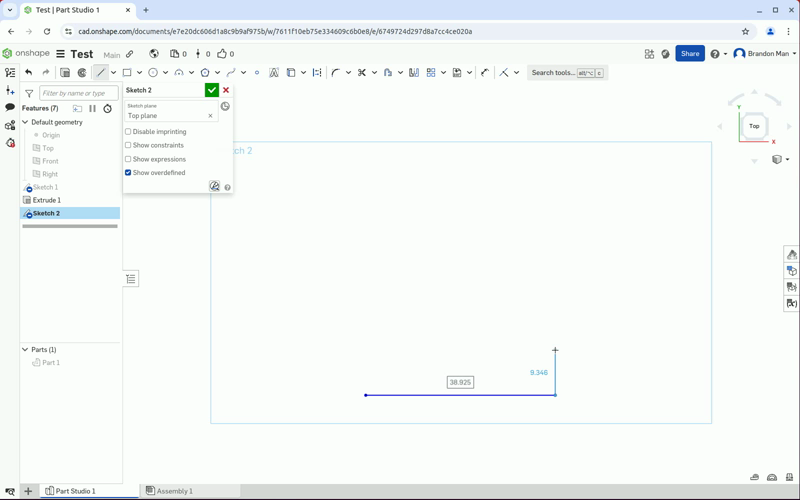
key_up(shift)
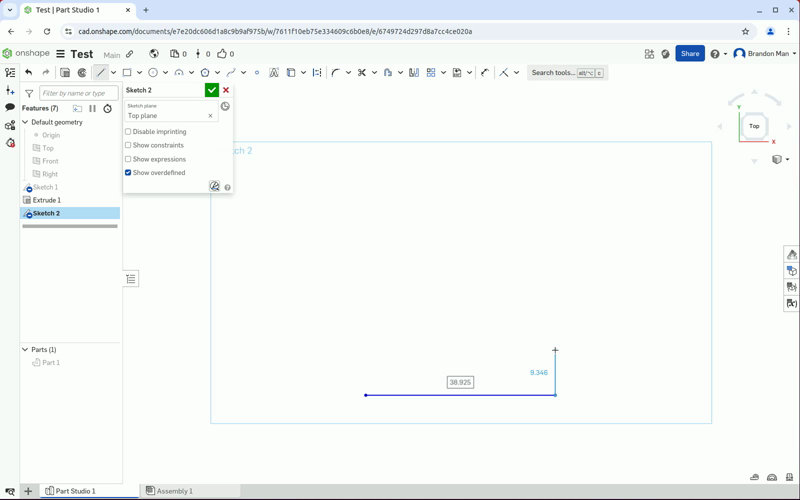
key_down(shift)
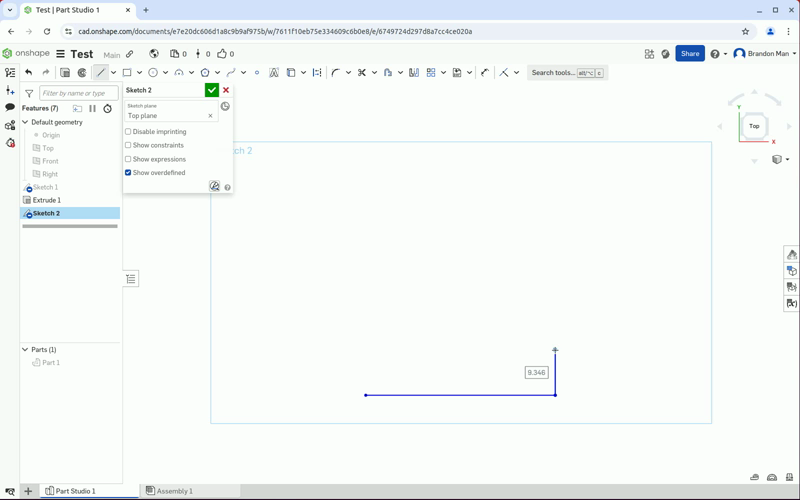
mouse_move(365, 349)
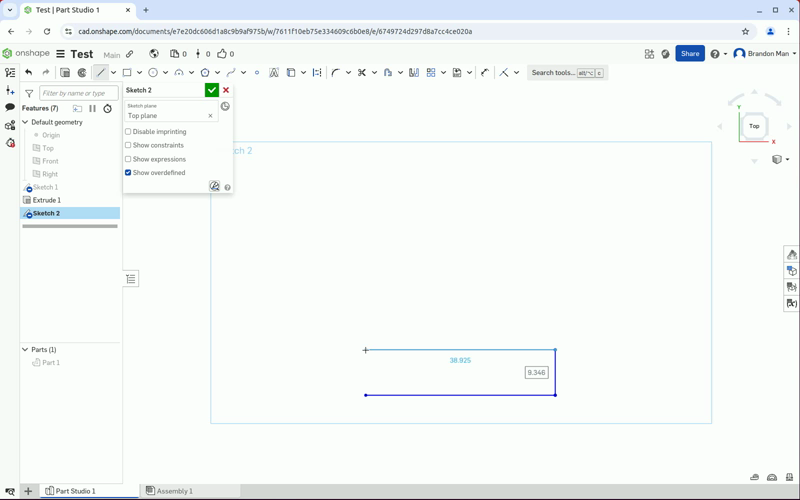
click(365, 349)
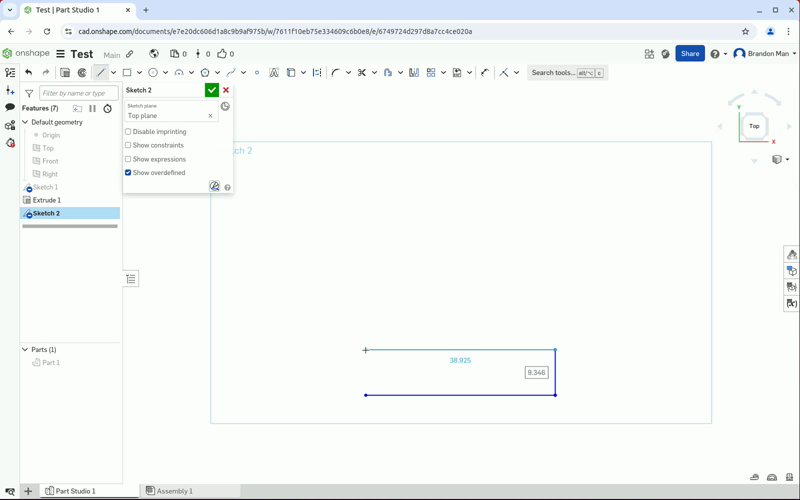
key_up(shift)
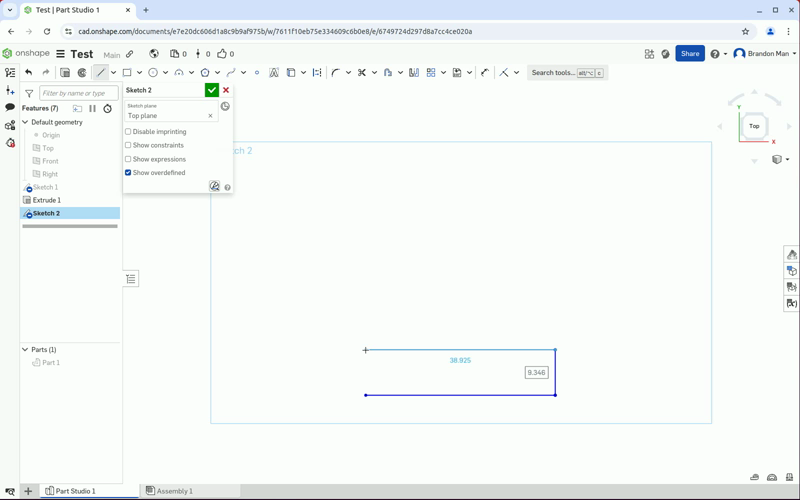
mouse_move(395, 349)
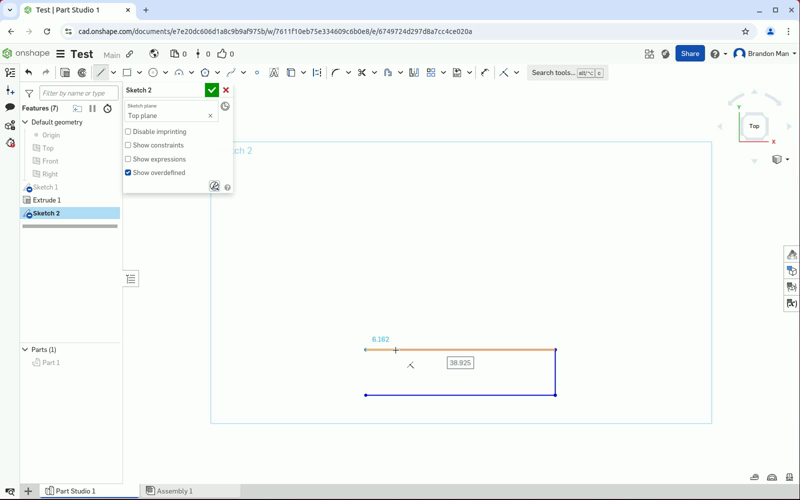
key_down(shift)
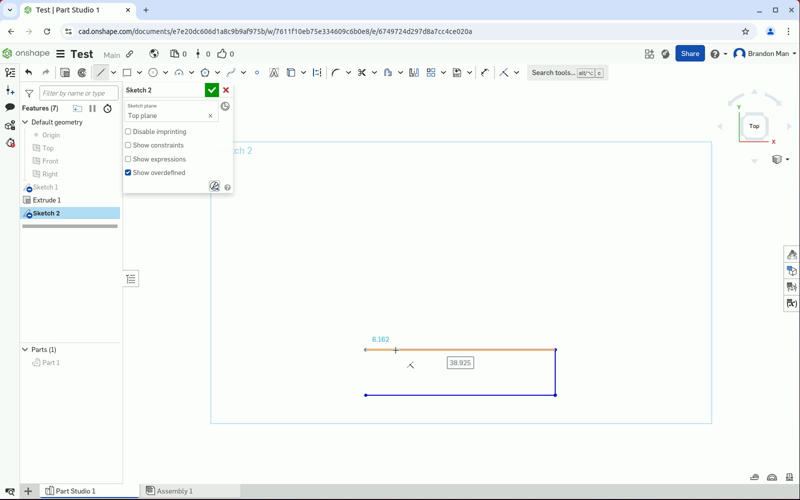
mouse_move(365, 395)
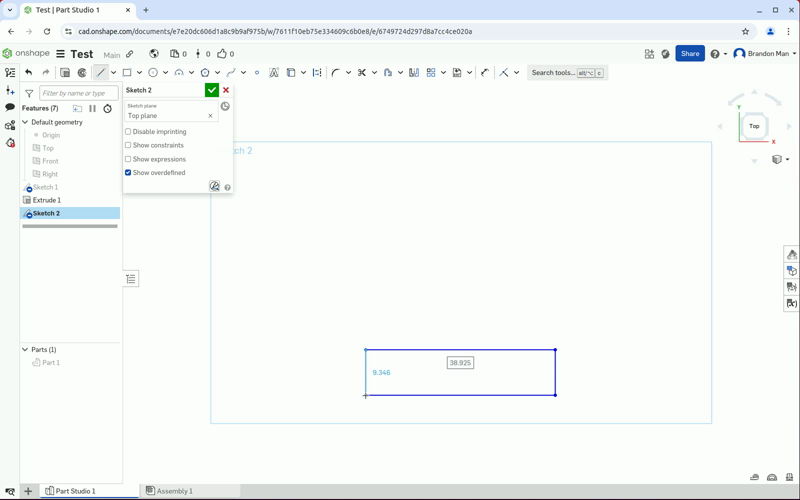
key_up(shift)
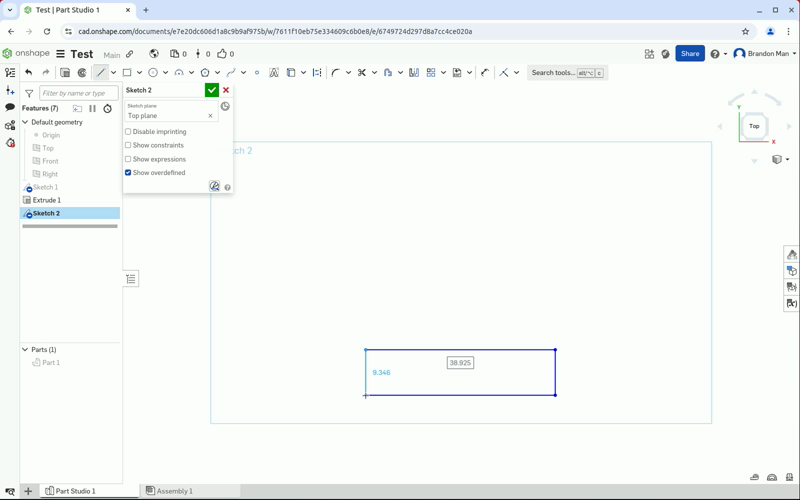
click(365, 395)
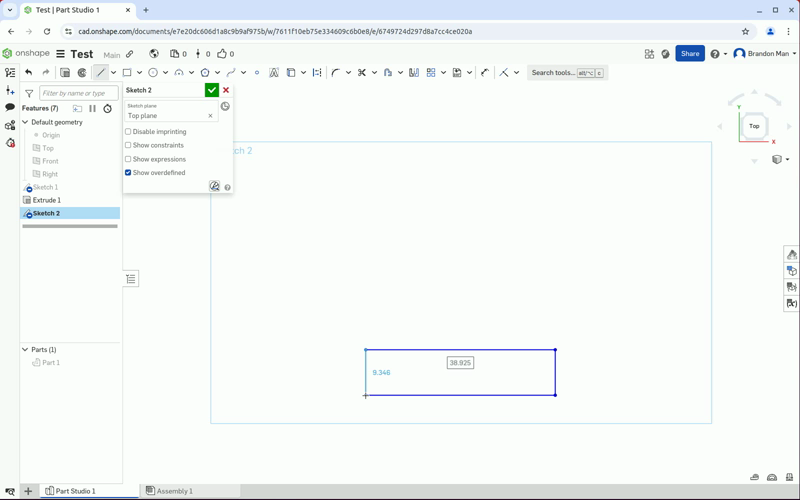
key(esc)
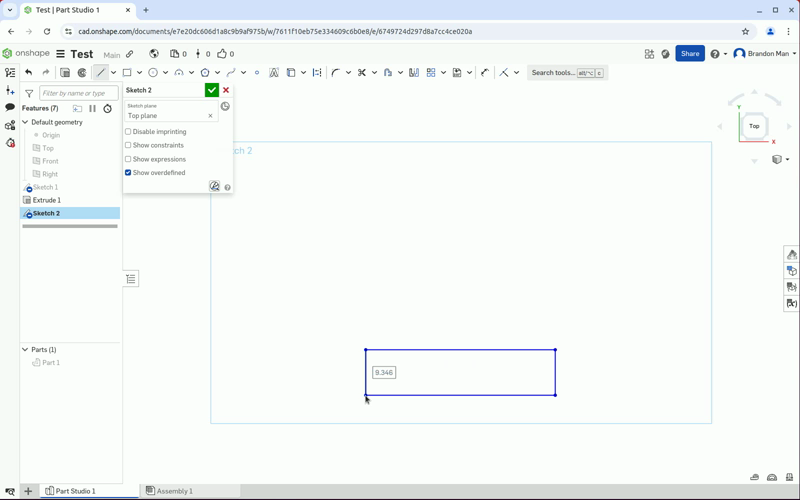
mouse_move(524, 360)
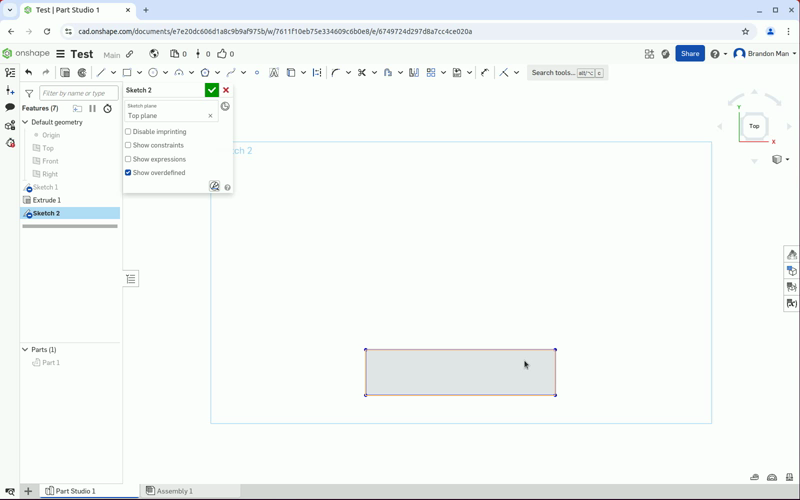
click(524, 360)
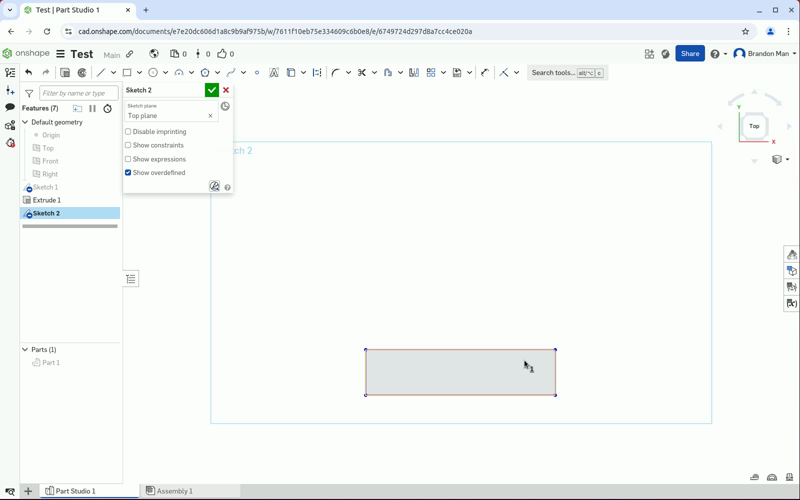
mouse_move(73, 352)
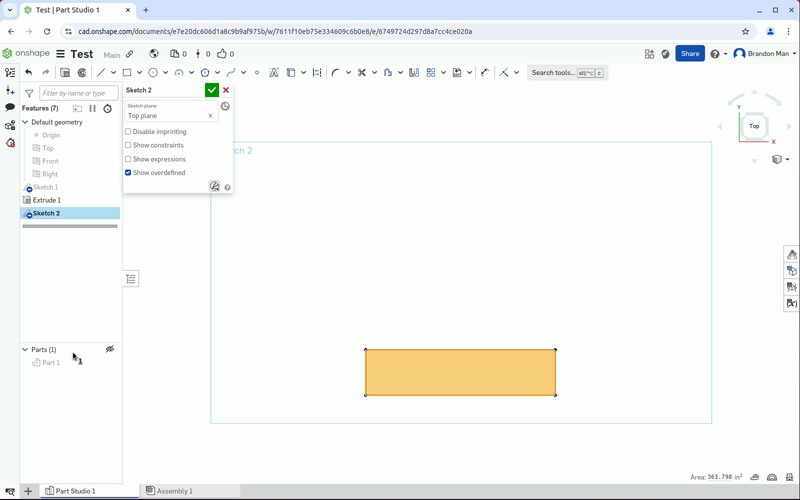
key(shift+y)
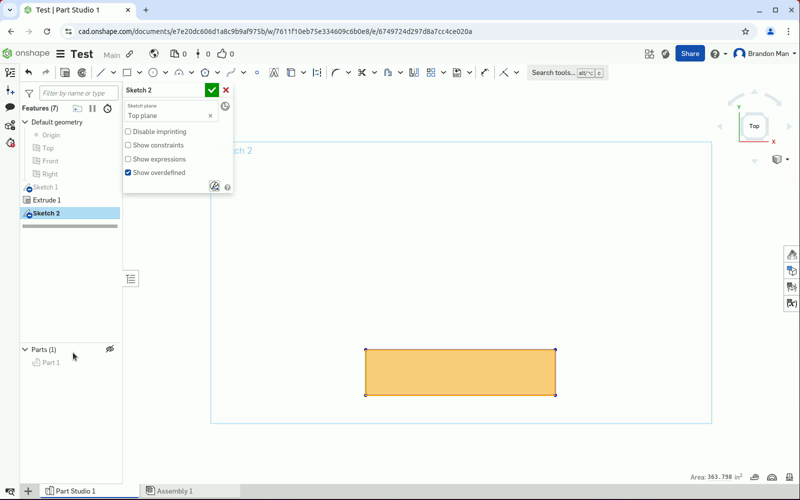
key(shift+e)
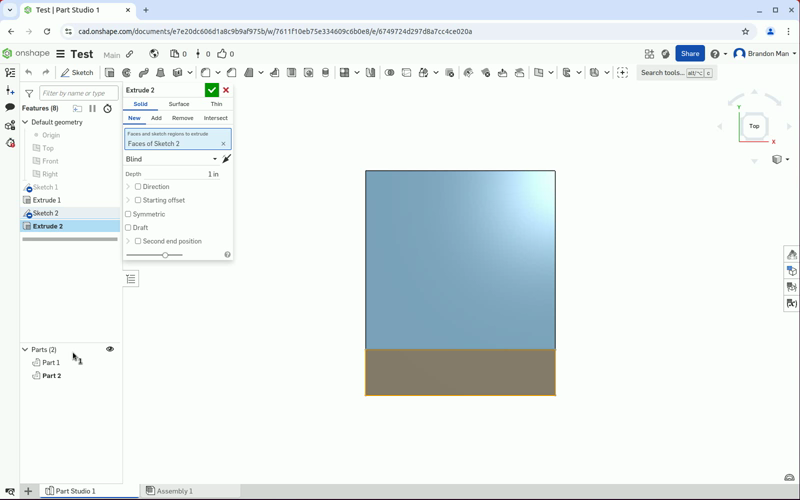
mouse_move(143, 106)
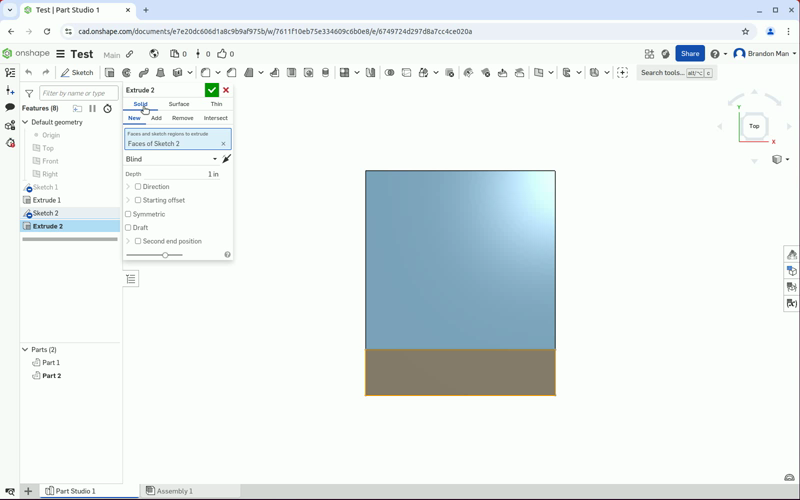
click(143, 106)
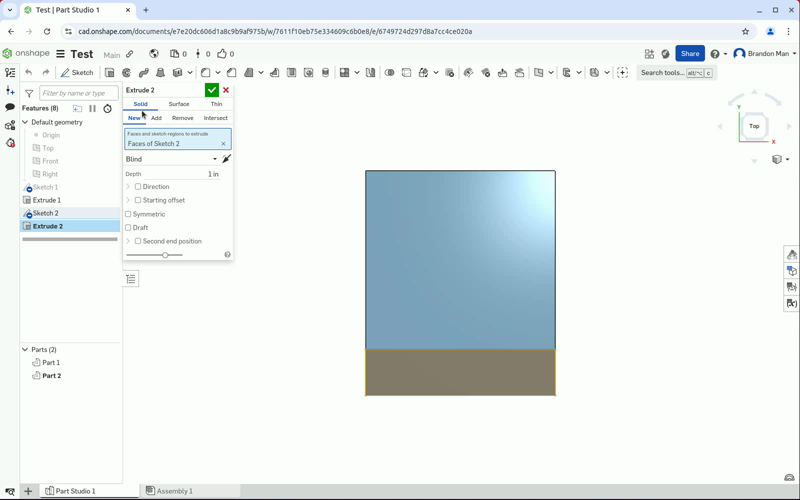
mouse_move(137, 120)
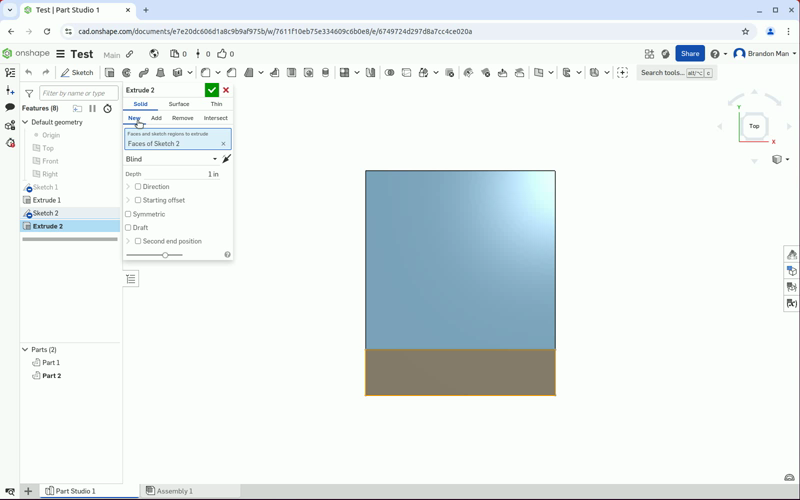
click(137, 120)
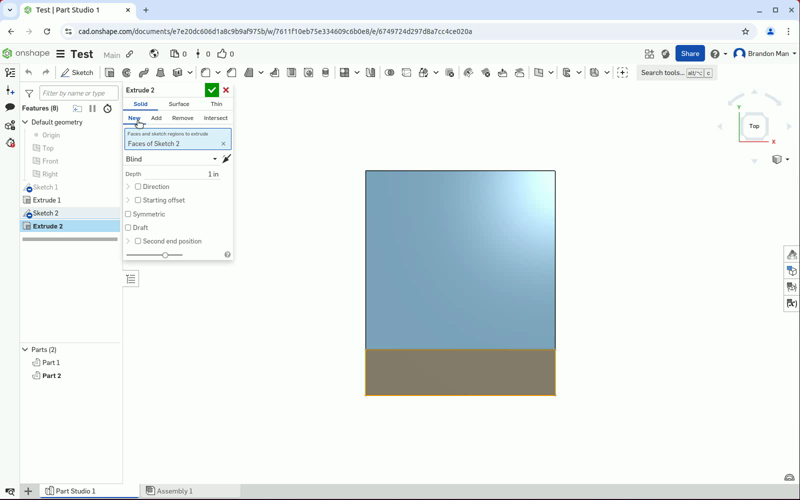
key(tab, 4)
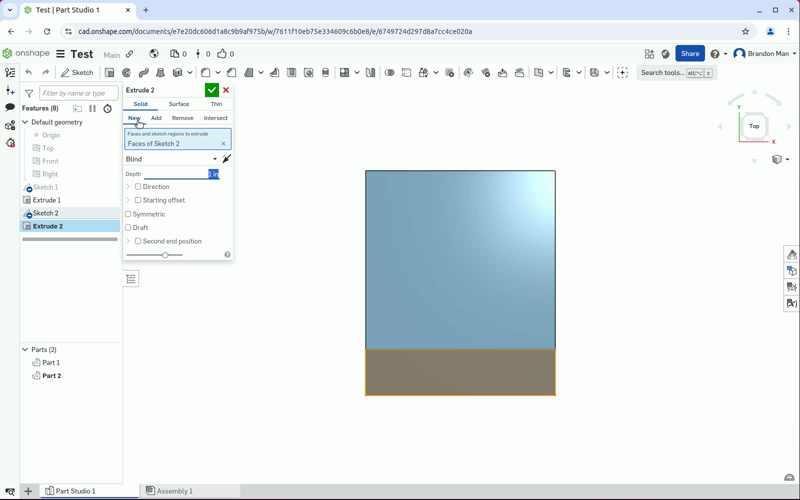
text(-2.166)
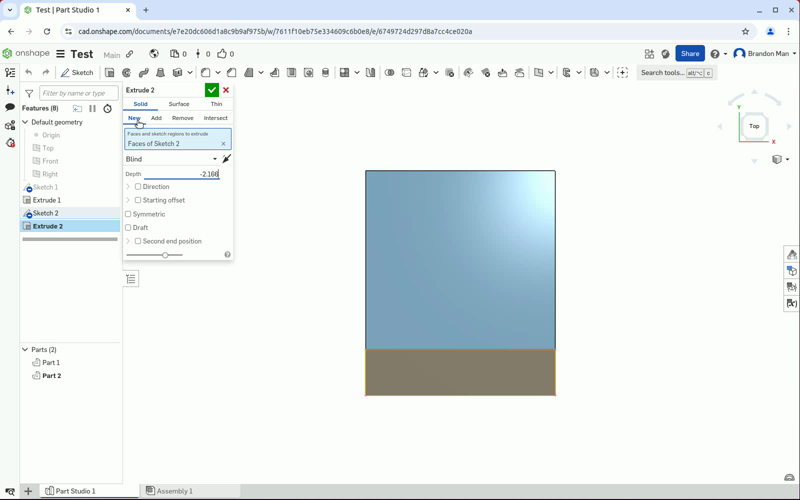
key(enter)
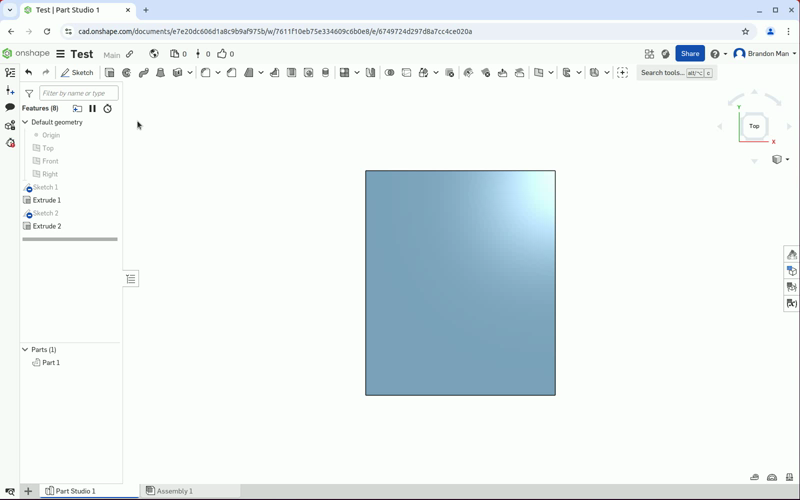
key(shift+h)
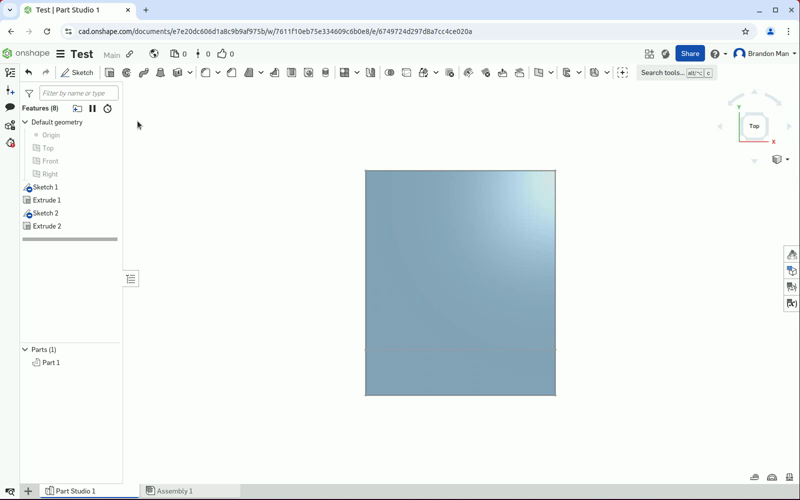
key(shift+h)
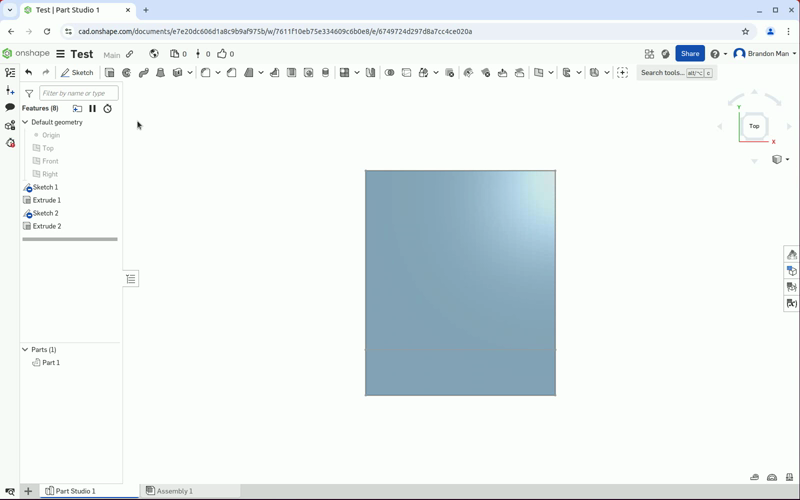
key(shift+7)
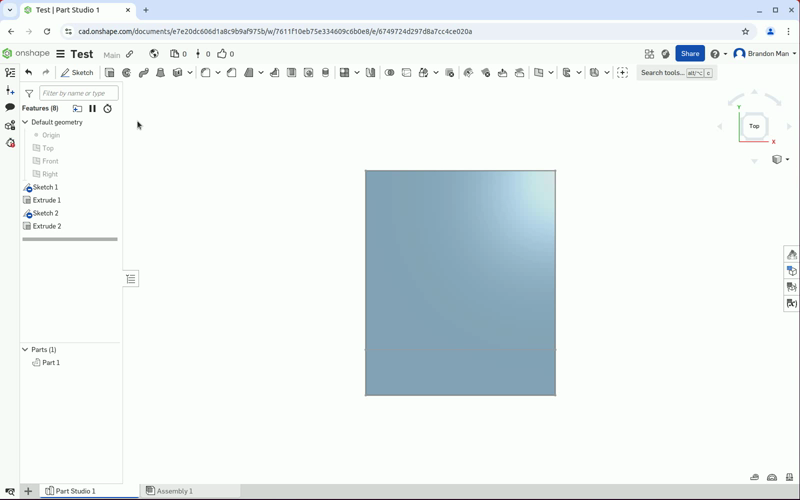
key(up, 3)
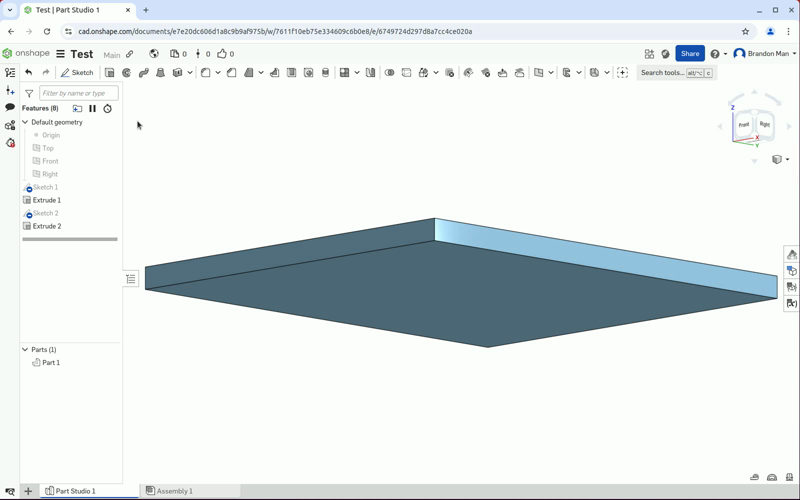
key(left, 3)
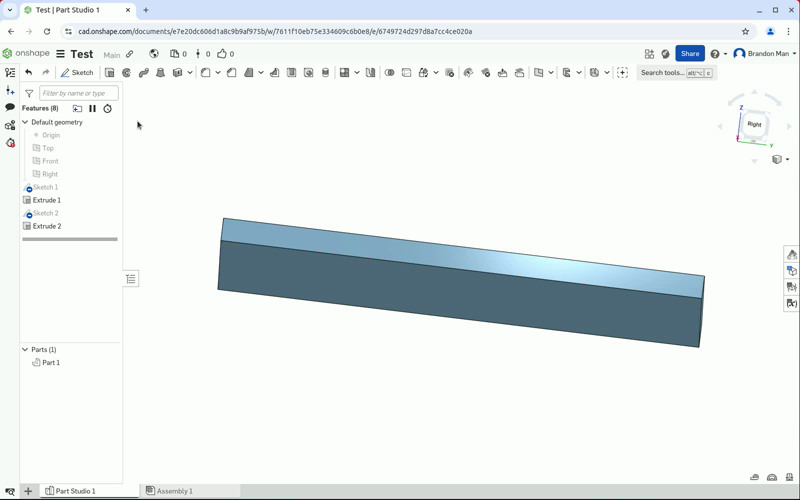
key(right, 3)
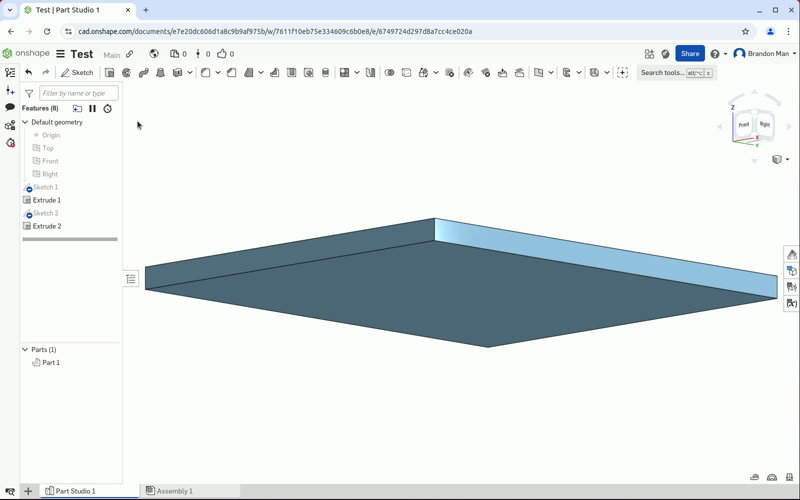
key(down, 3)
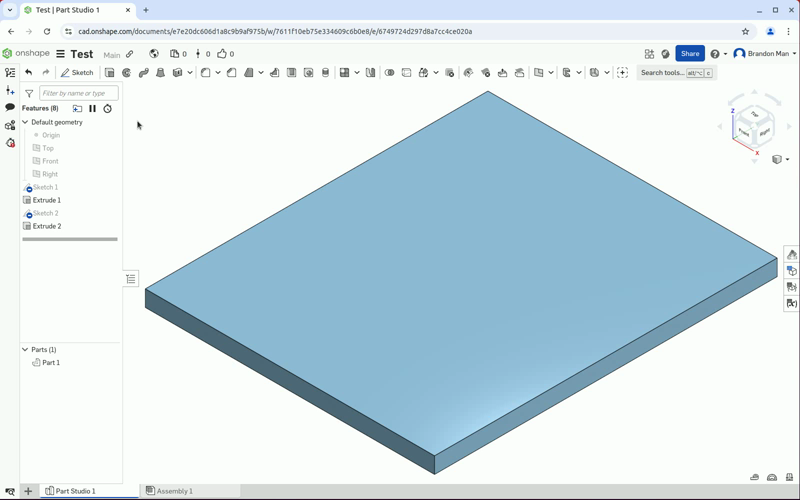
mouse_move(73, 189)
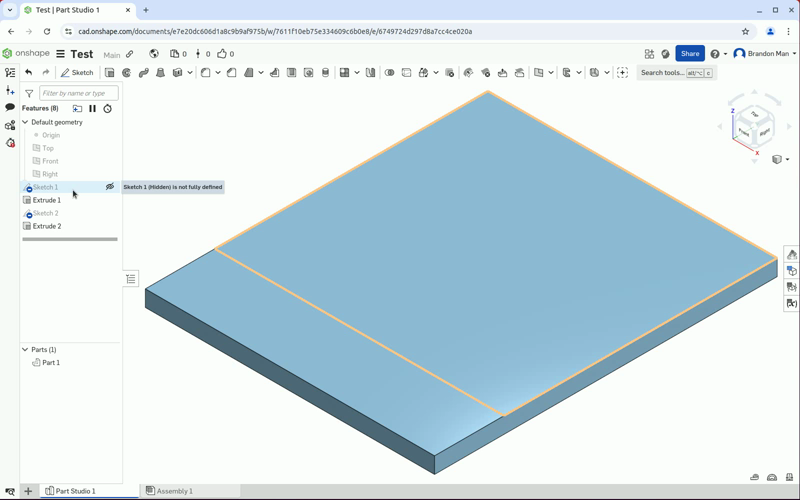
click(73, 189)